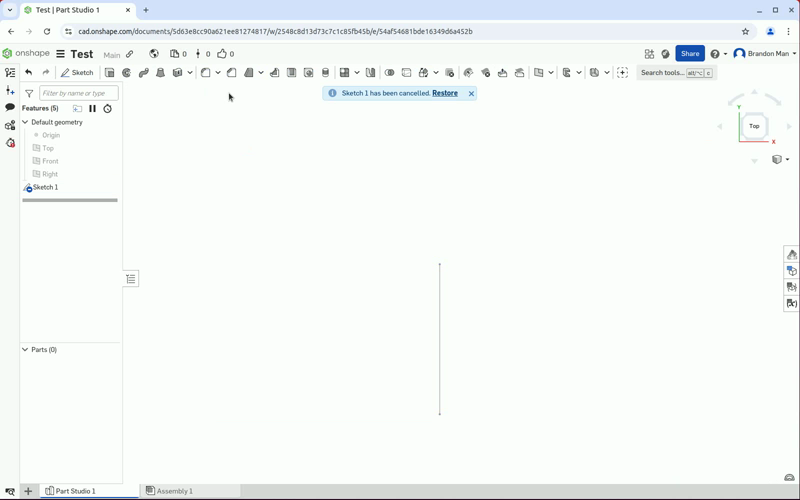
key(shift+h)
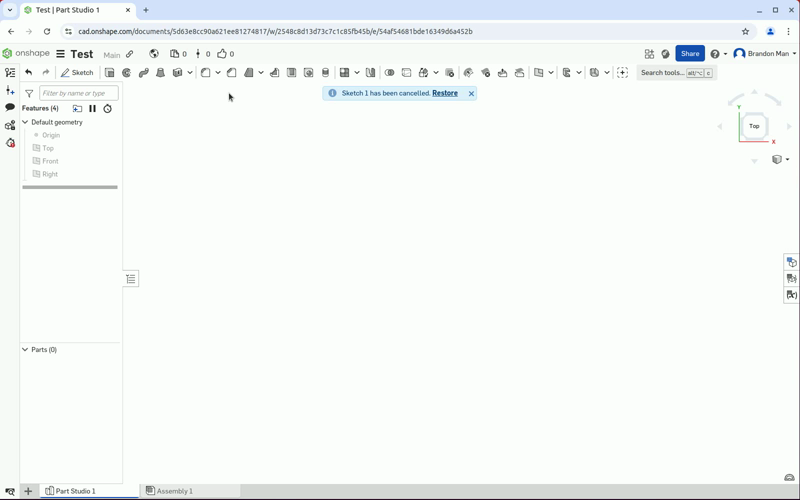
mouse_move(73, 352)
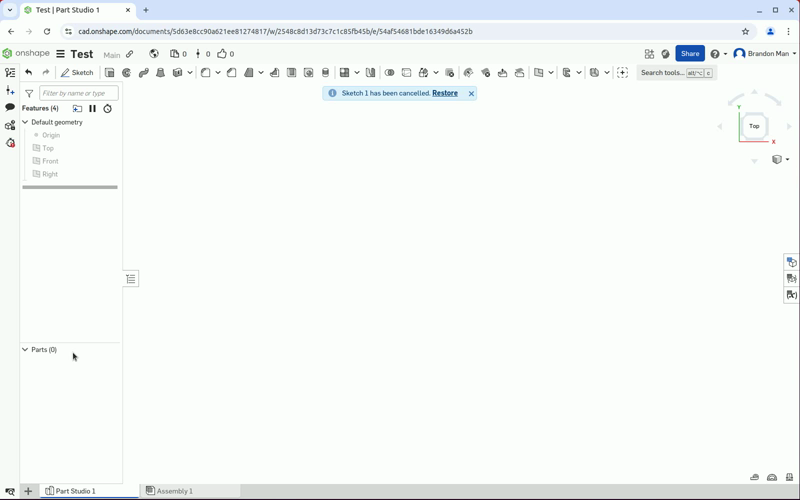
key(y)
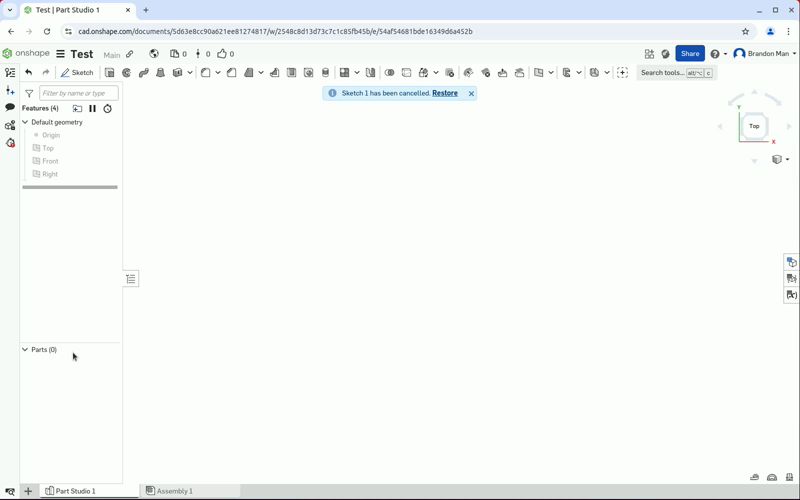
key(shift+p)
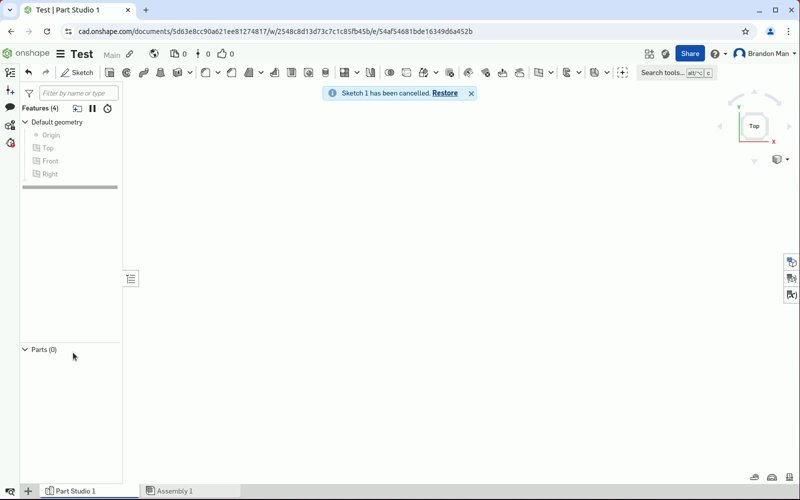
key(space)
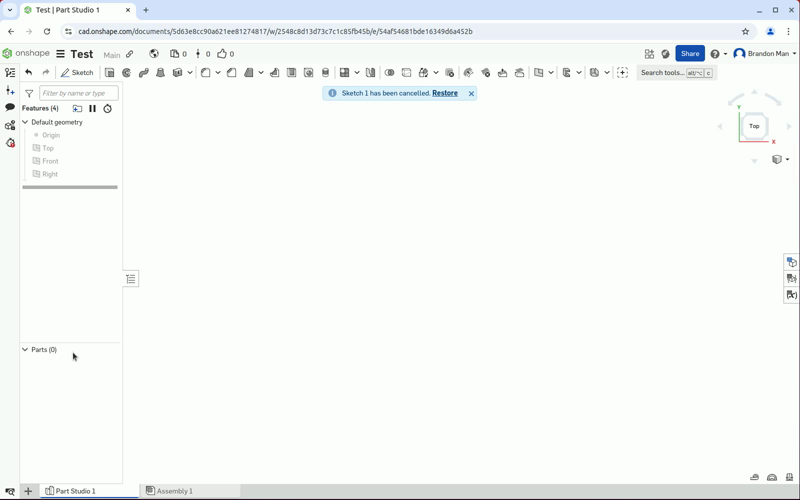
key_down(shift)
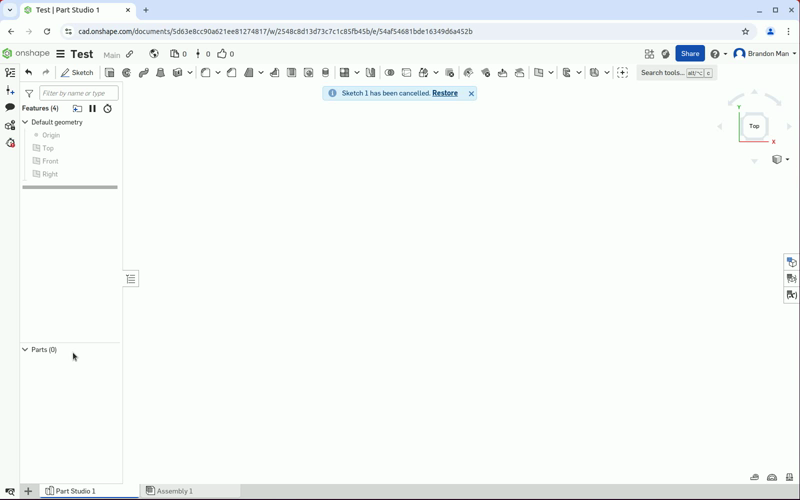
key(up)
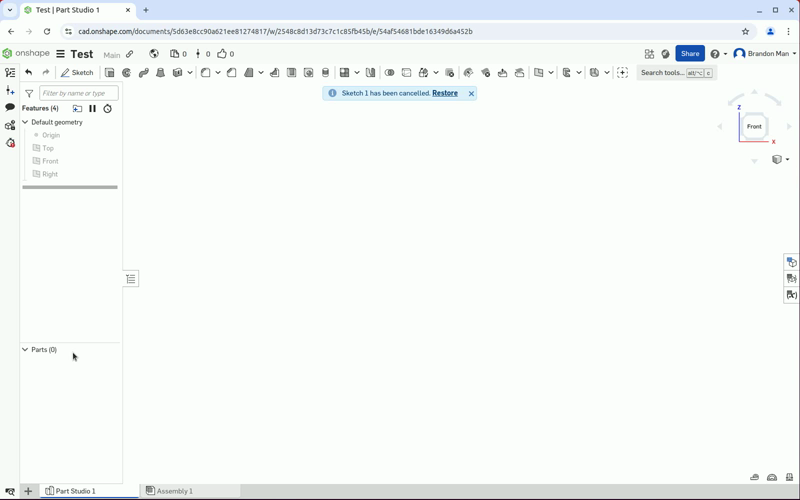
key_up(shift)
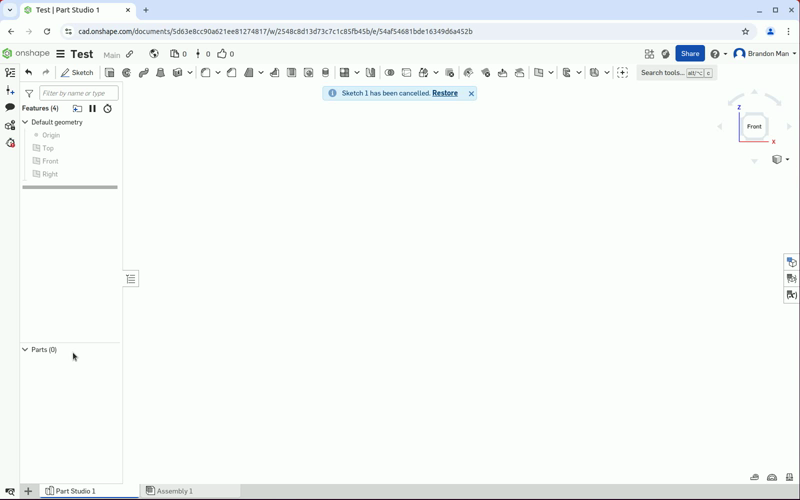
mouse_move(73, 352)
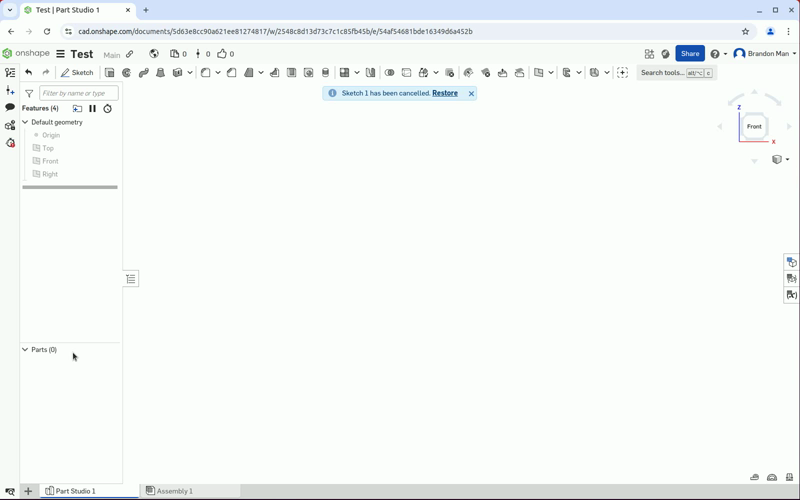
key(shift+y)
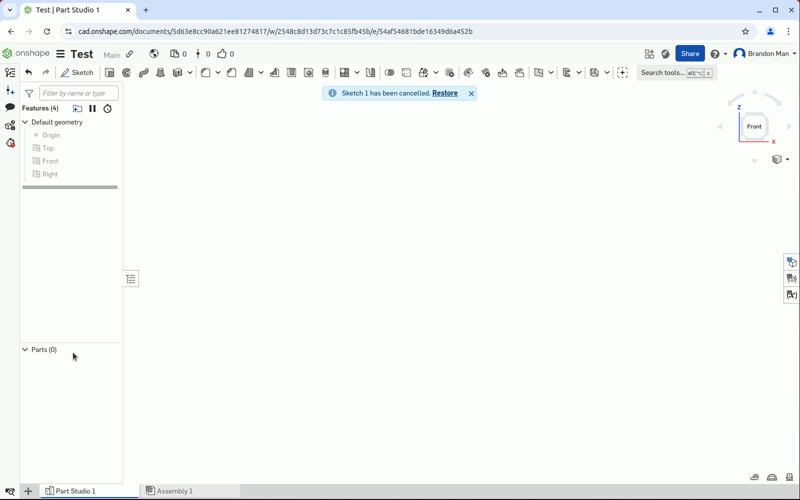
key(shift+s)
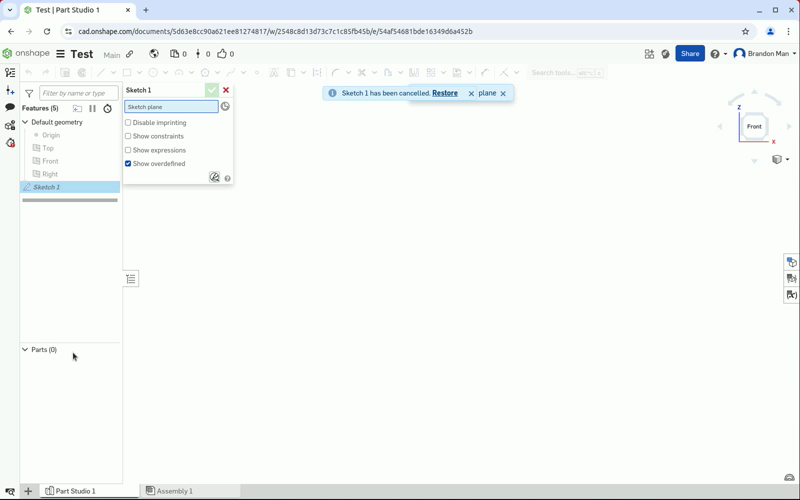
mouse_move(73, 163)
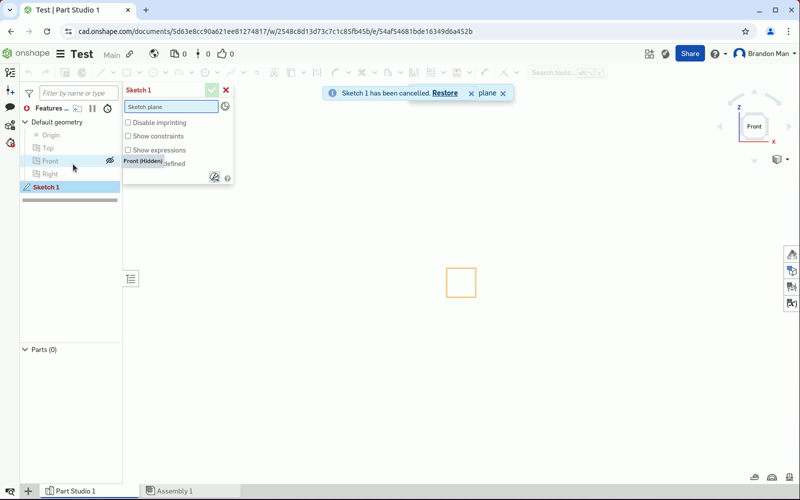
click(73, 163)
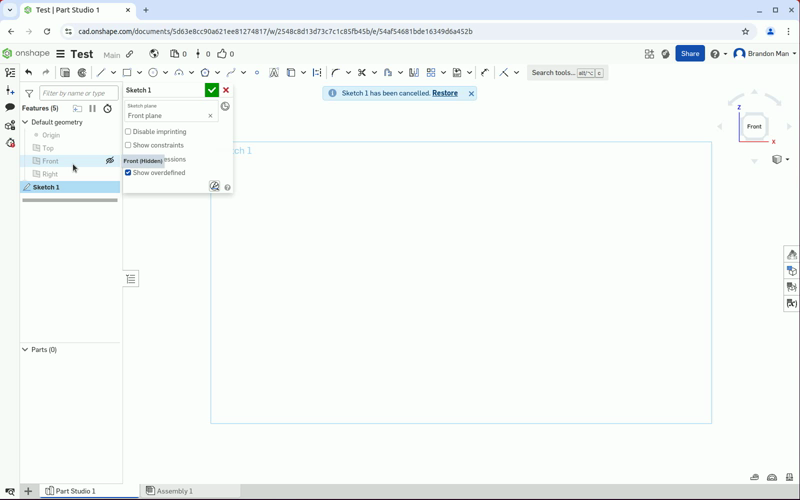
mouse_move(73, 352)
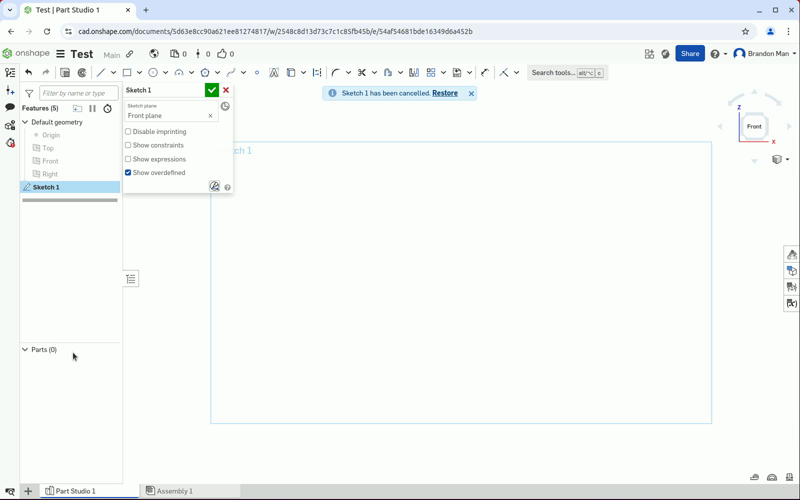
key(y)
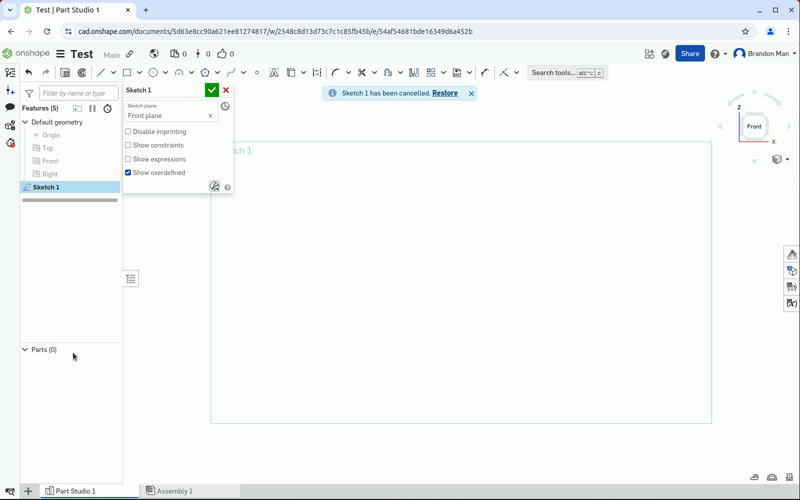
key(c)
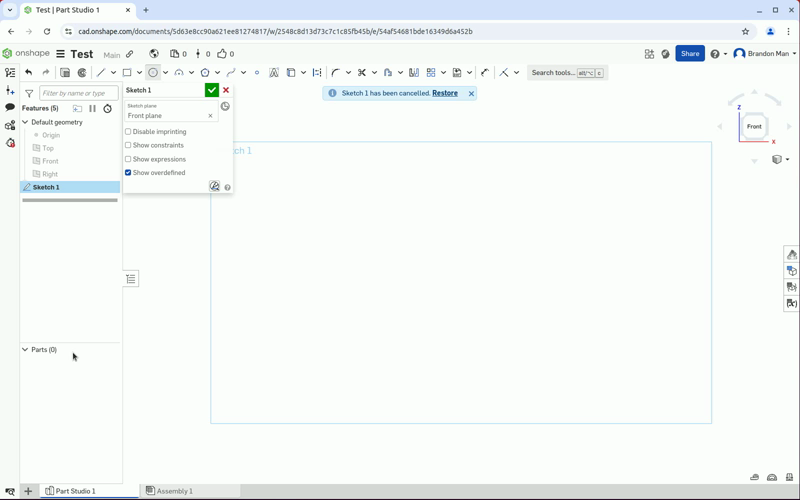
key_down(shift)
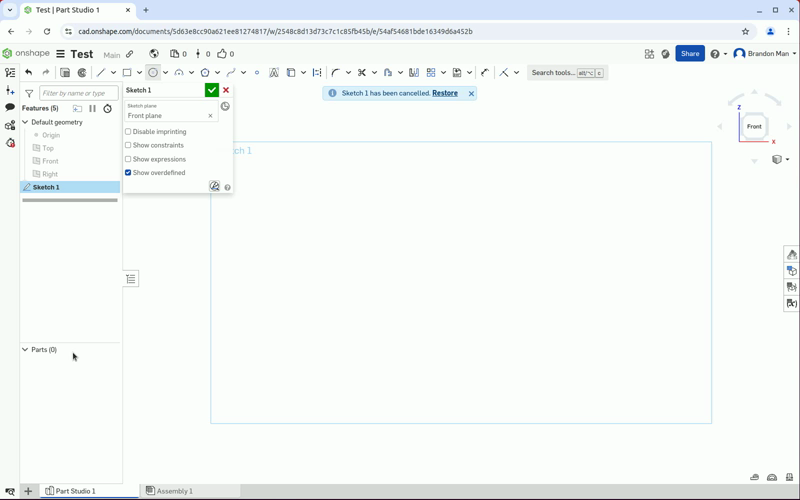
mouse_move(461, 282)
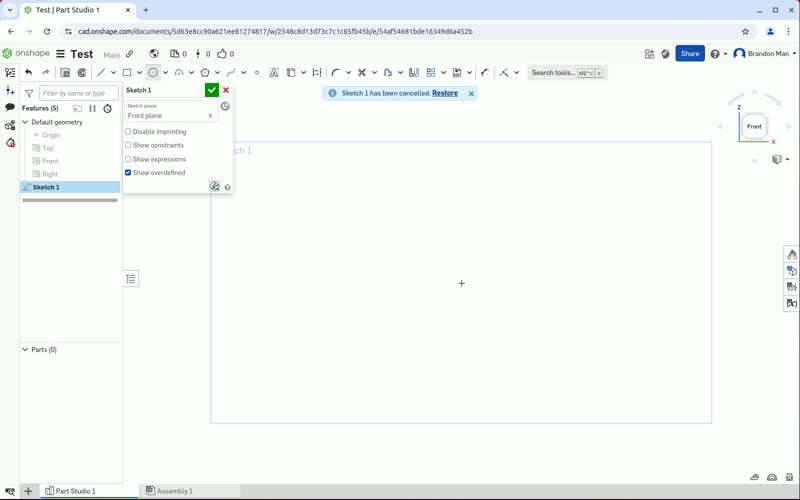
click(461, 282)
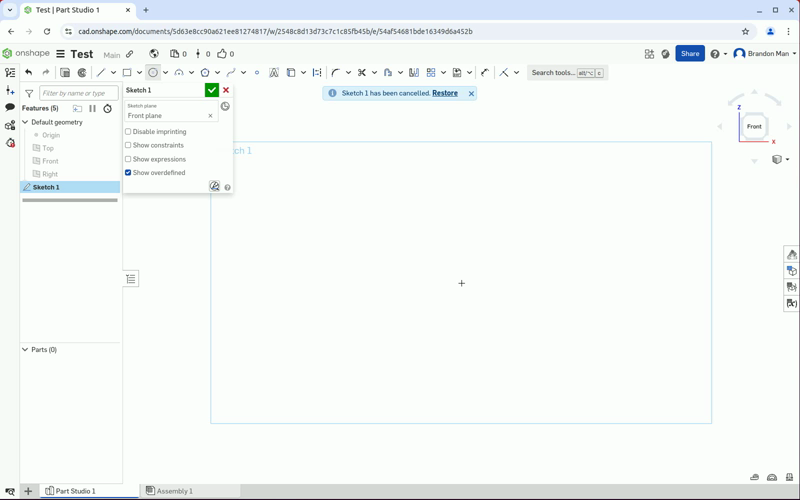
key_up(shift)
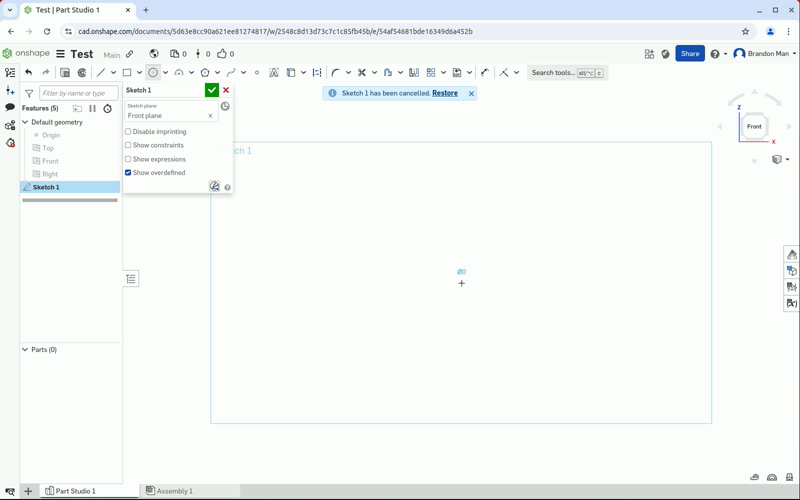
mouse_move(487, 282)
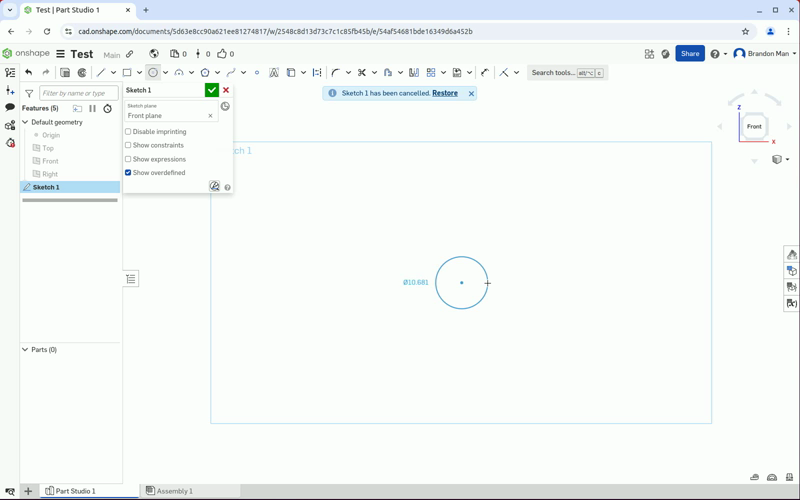
click(487, 282)
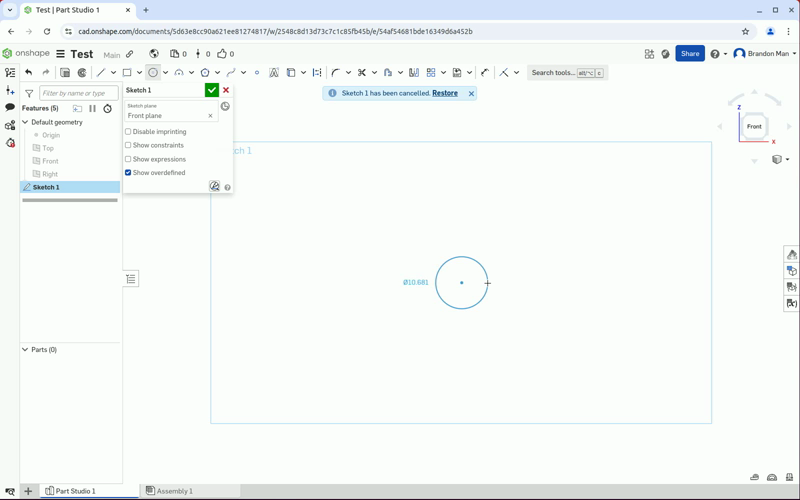
key(esc)
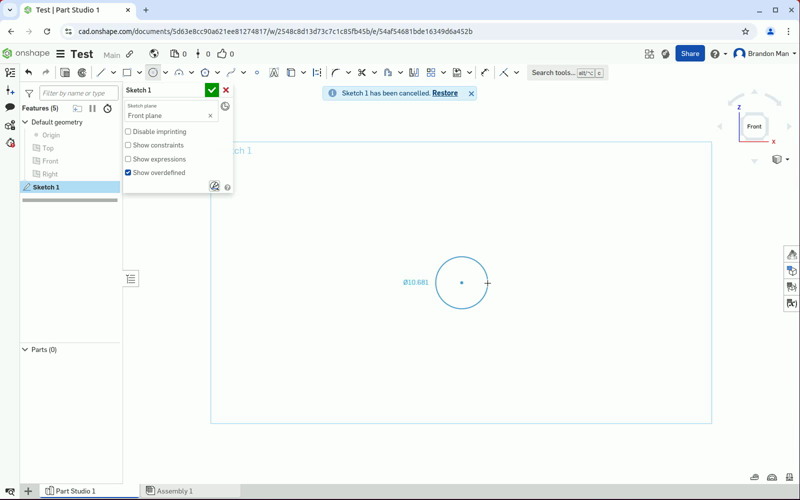
mouse_move(473, 292)
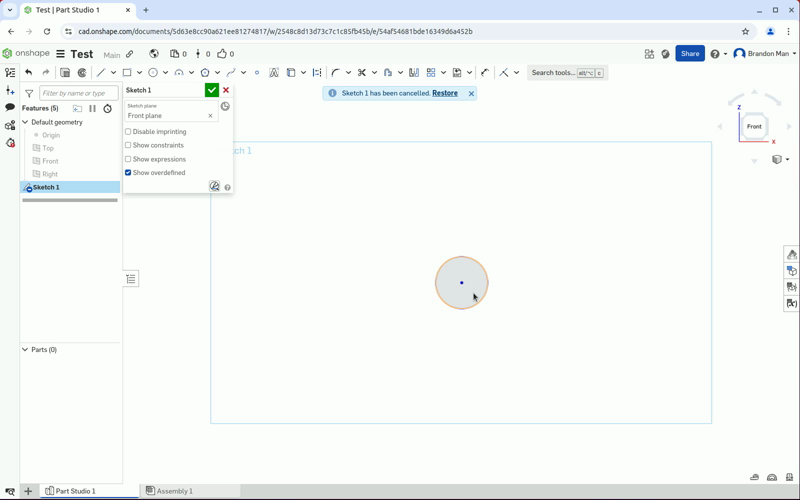
click(473, 292)
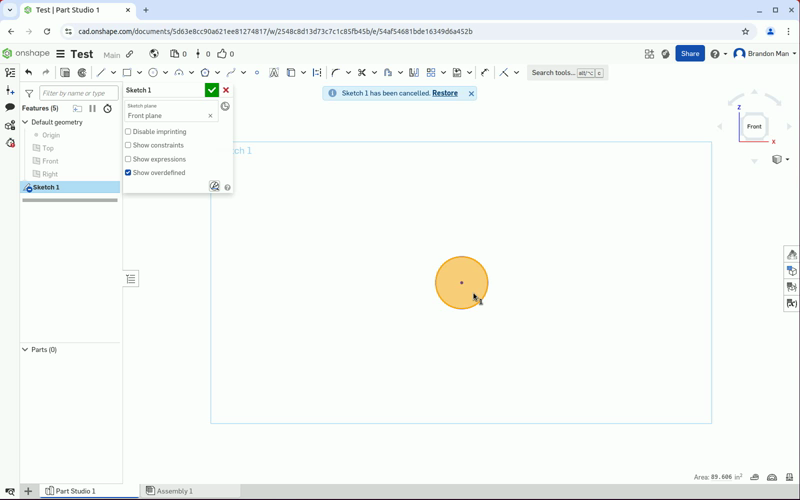
mouse_move(73, 352)
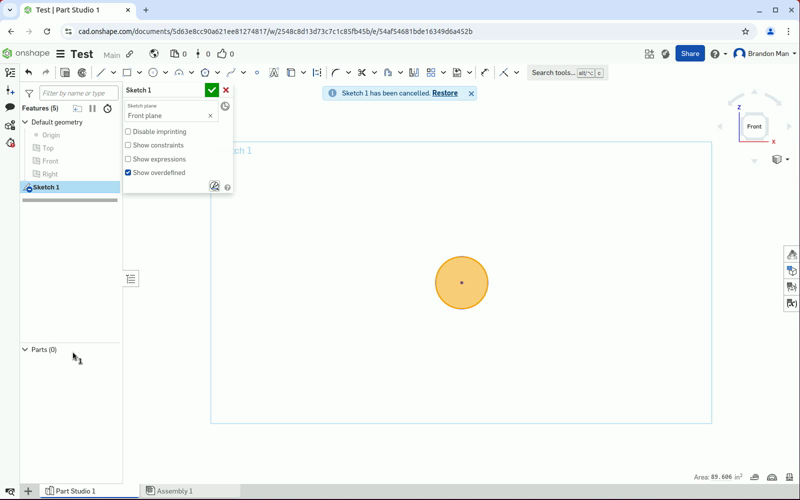
key(shift+y)
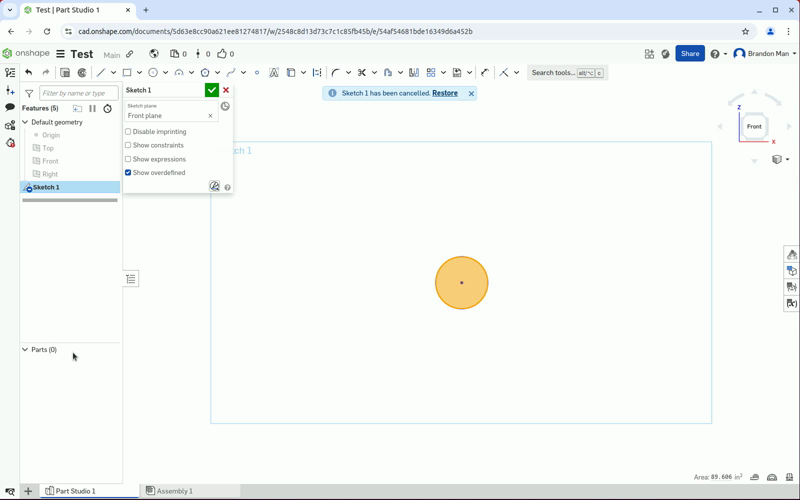
key(shift+e)
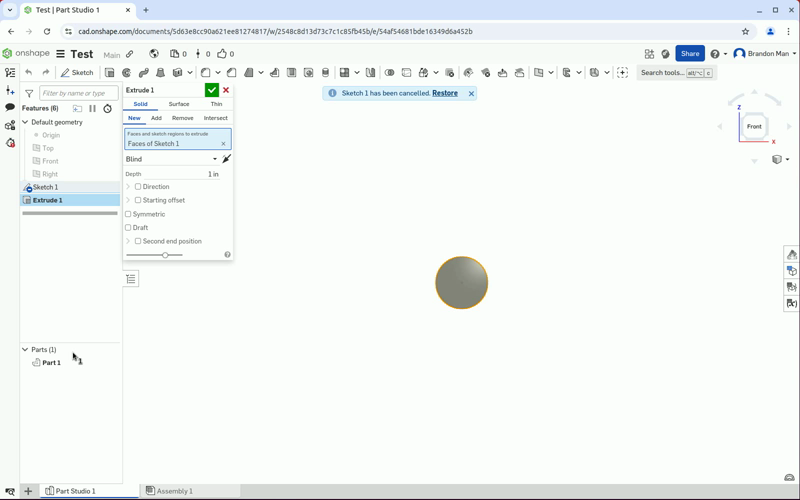
mouse_move(143, 106)
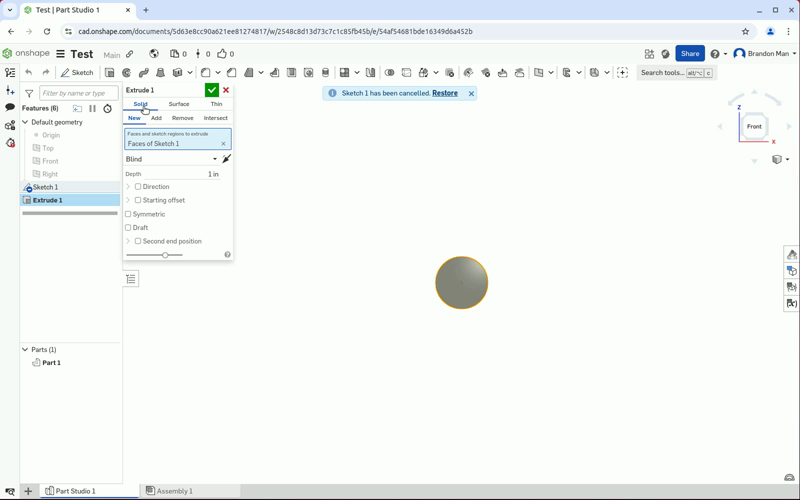
click(143, 106)
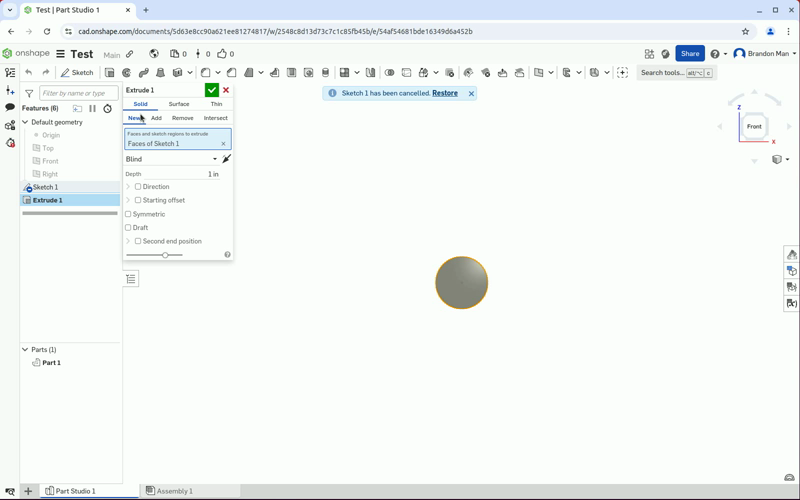
mouse_move(137, 120)
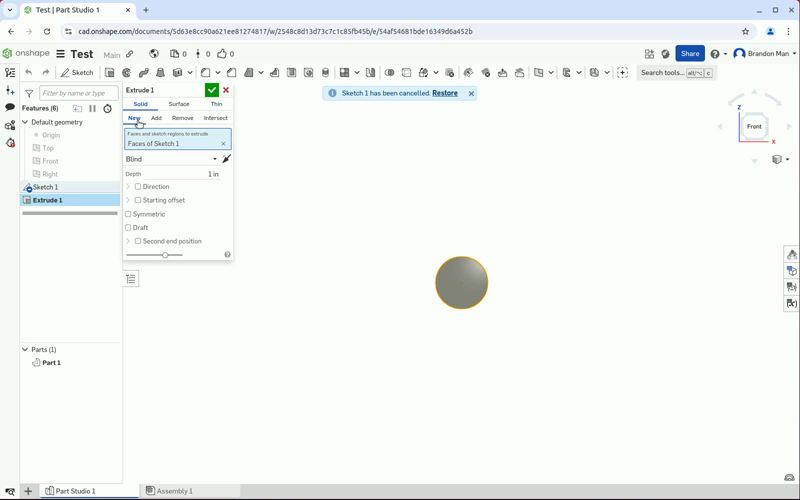
click(137, 120)
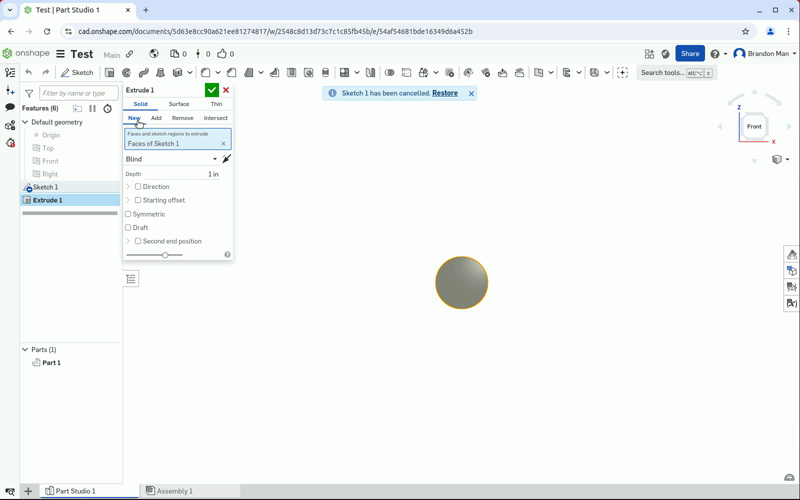
key(tab, 4)
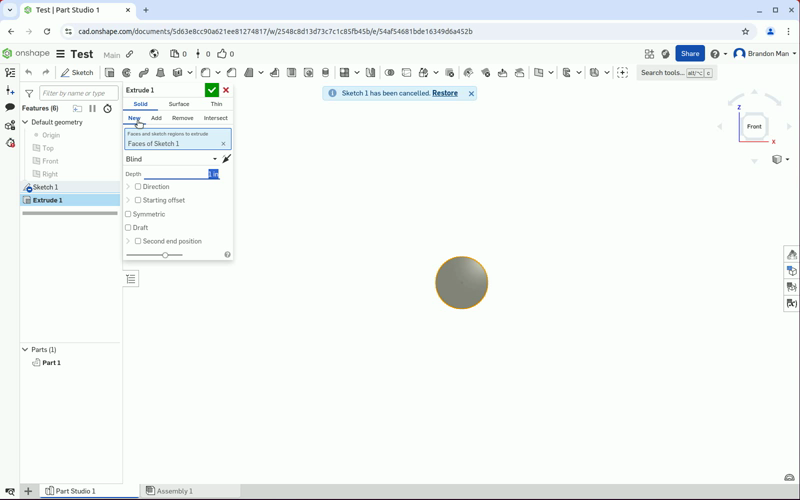
text(20.46)
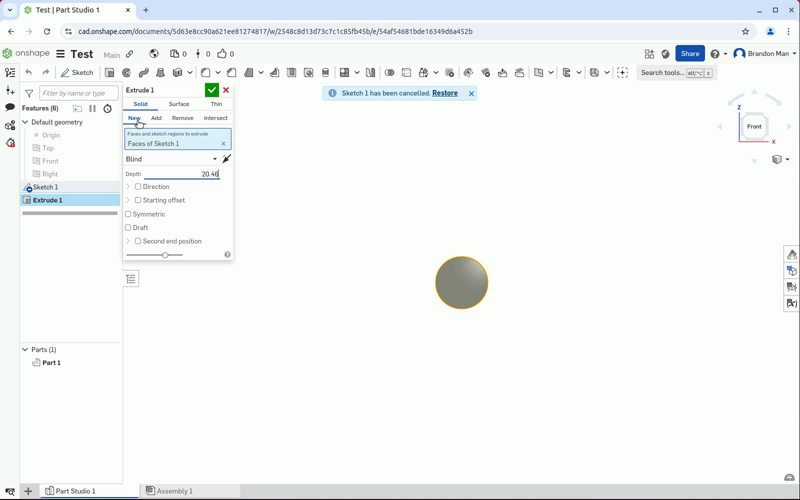
key(enter)
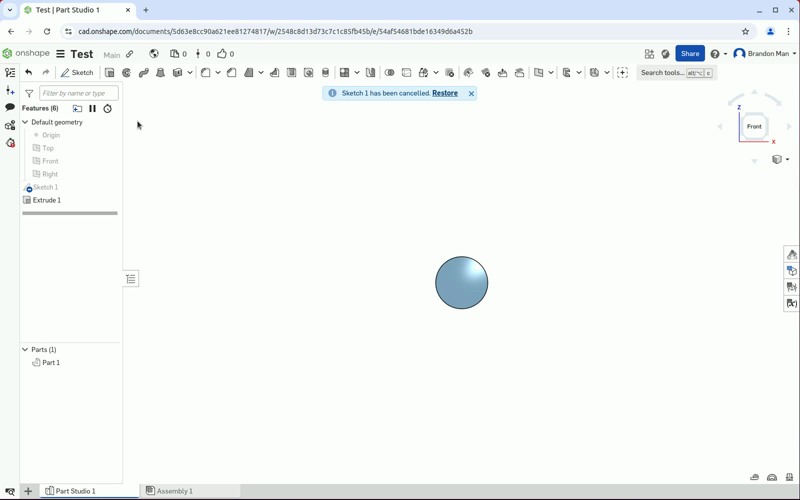
key(shift+h)
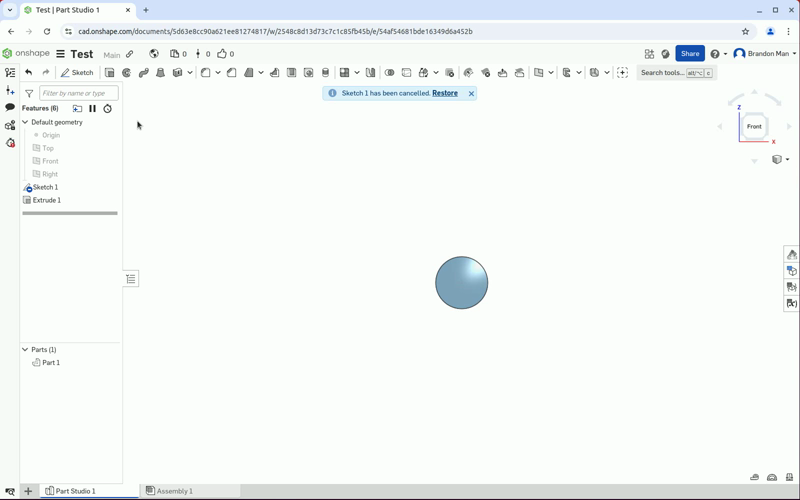
key(shift+h)
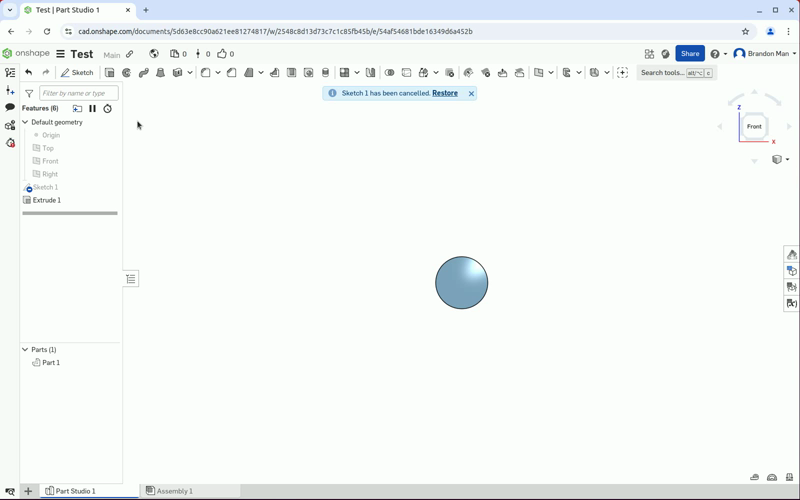
mouse_move(73, 189)
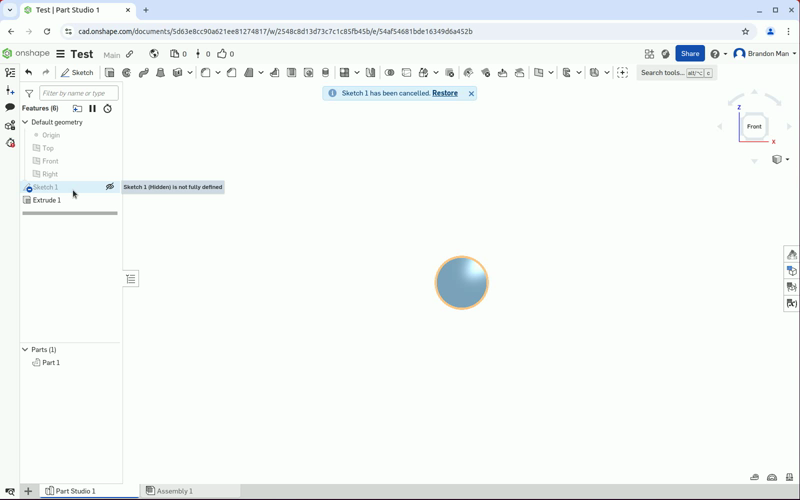
click(73, 189)
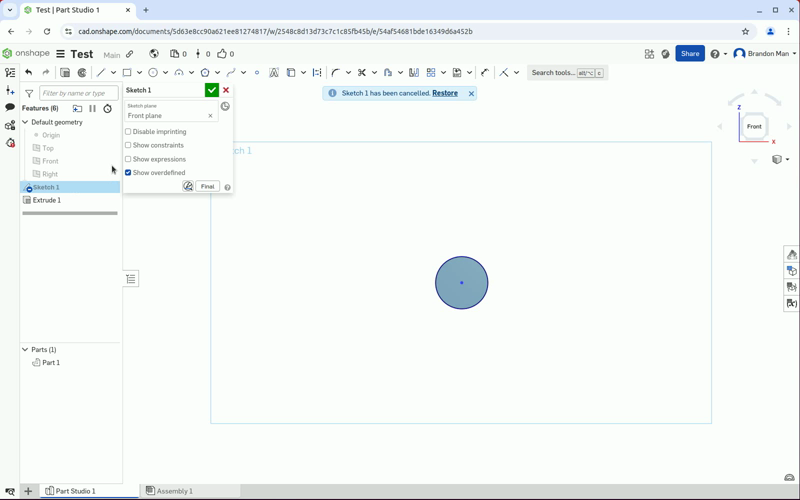
mouse_move(229, 92)
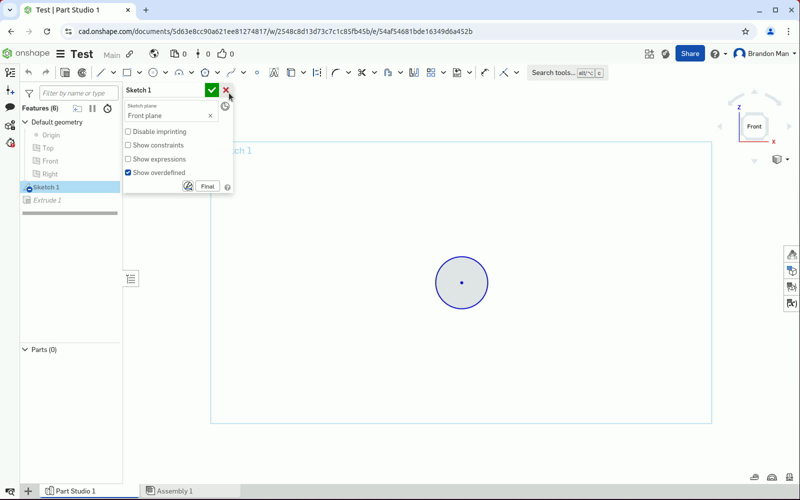
click(229, 92)
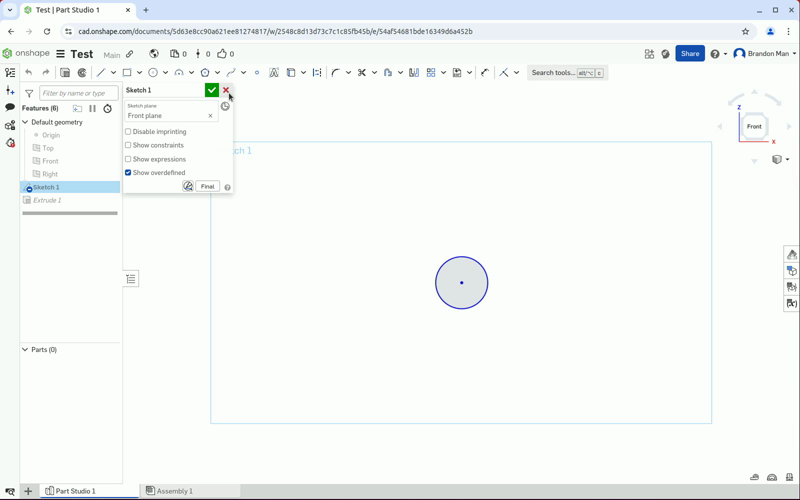
key(shift+s)
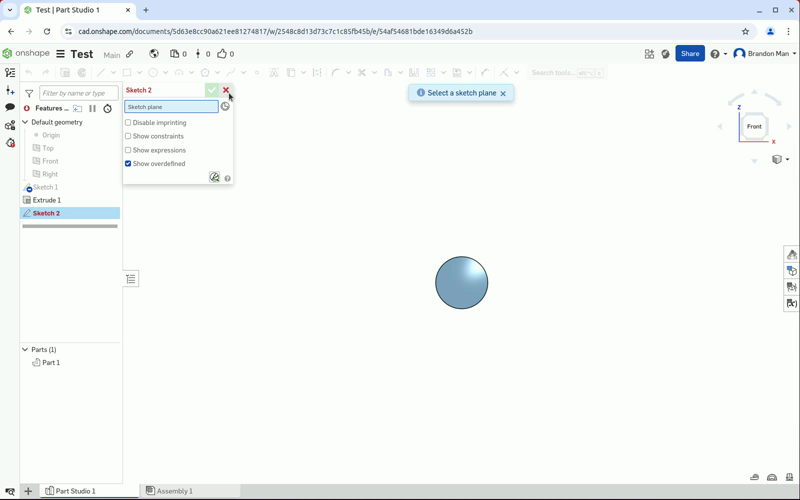
mouse_move(73, 163)
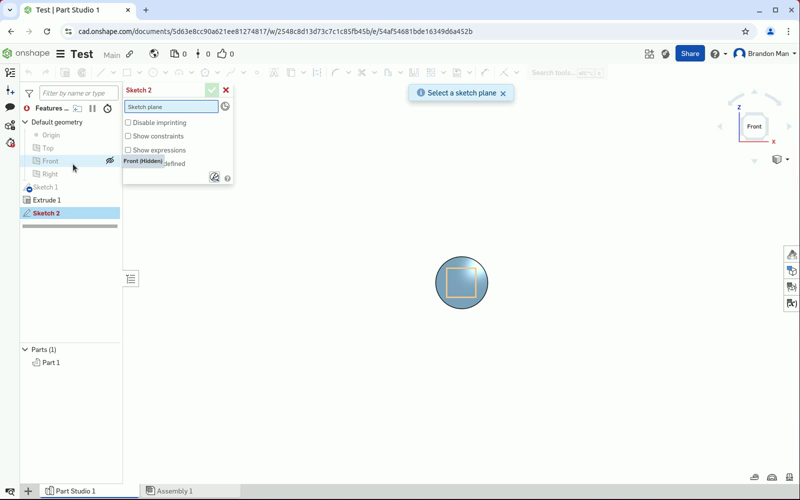
click(73, 163)
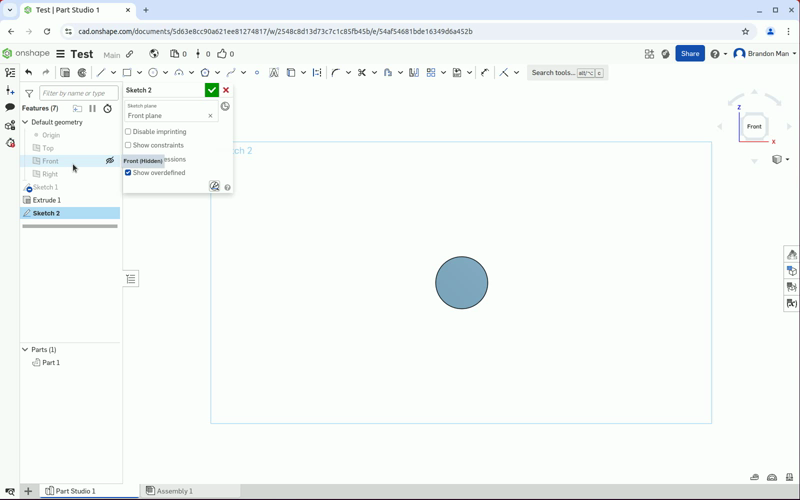
mouse_move(73, 352)
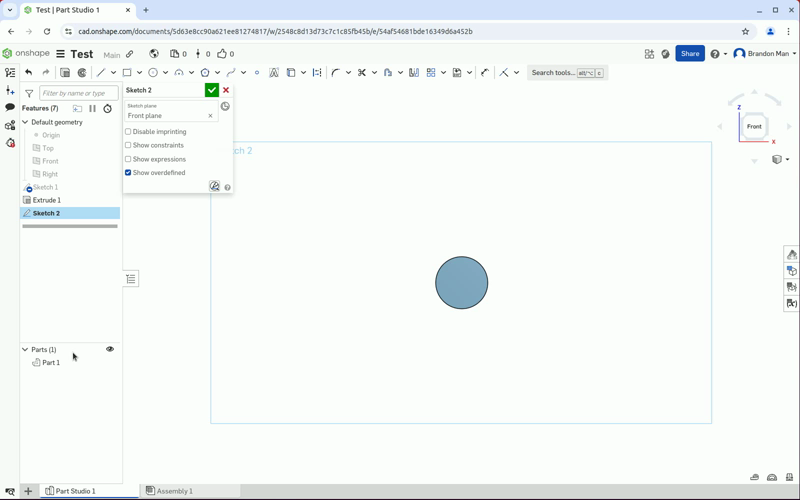
key(y)
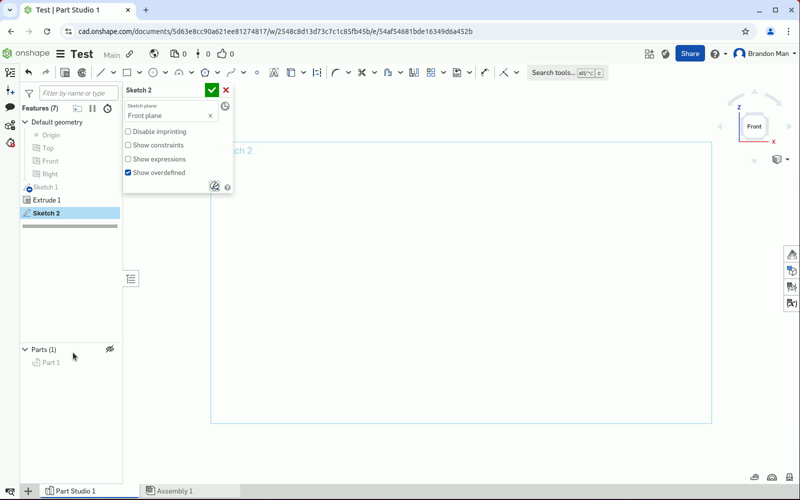
key(c)
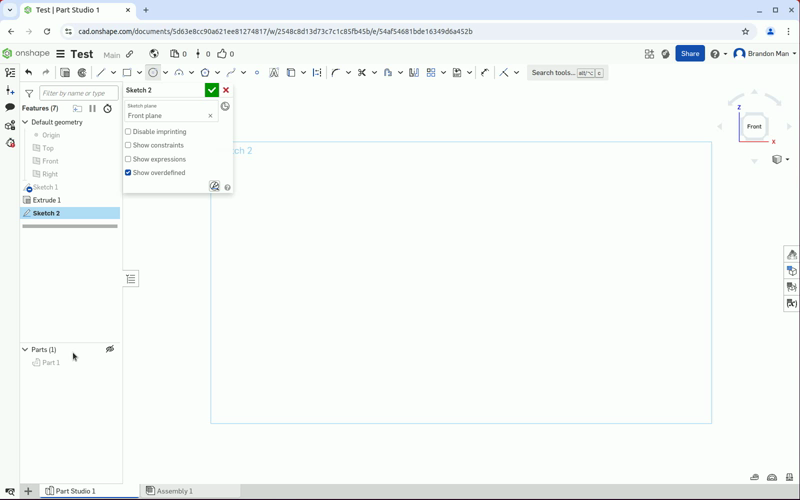
key_down(shift)
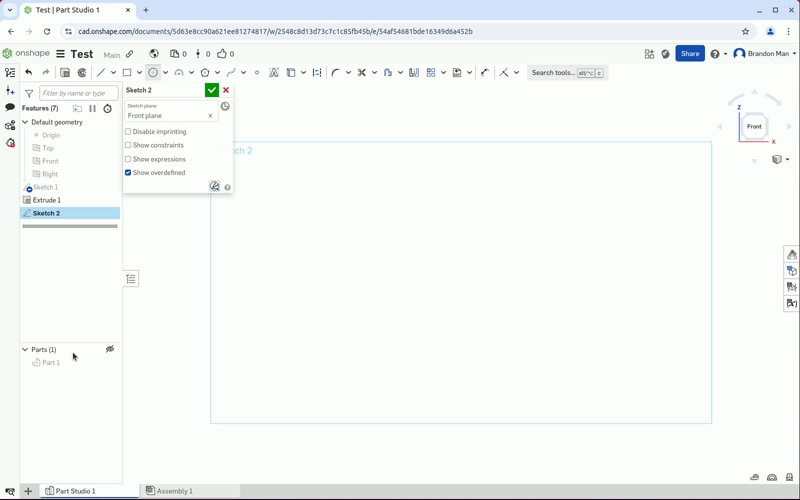
mouse_move(461, 282)
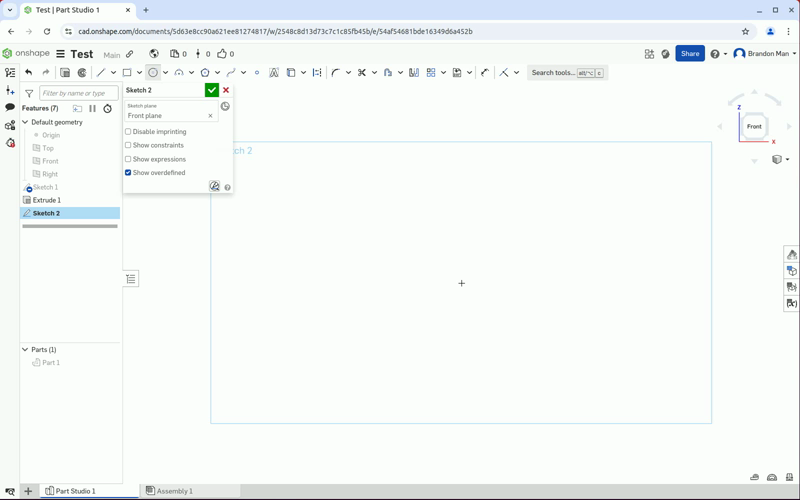
click(461, 282)
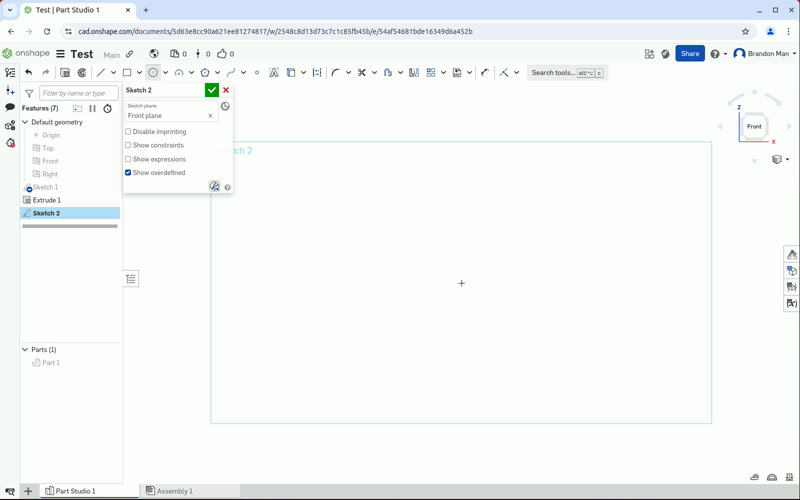
key_up(shift)
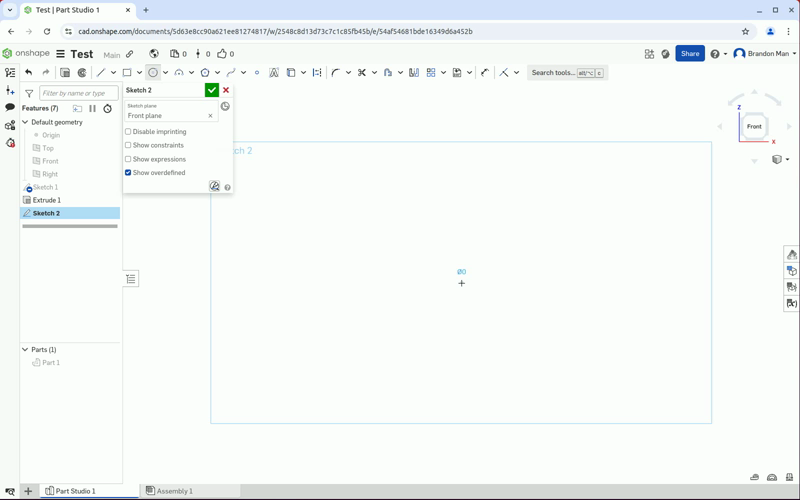
mouse_move(487, 282)
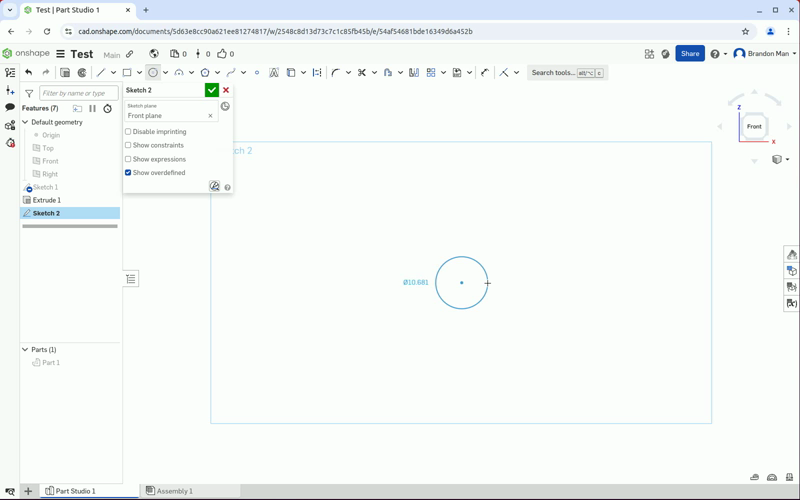
click(487, 282)
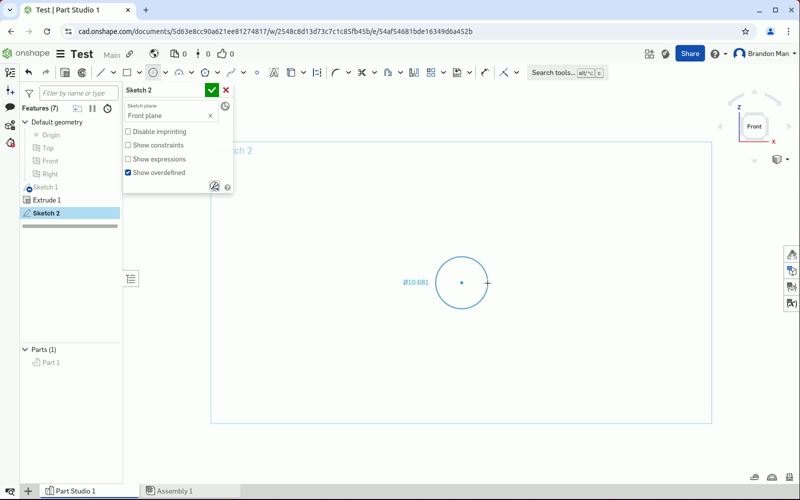
key(esc)
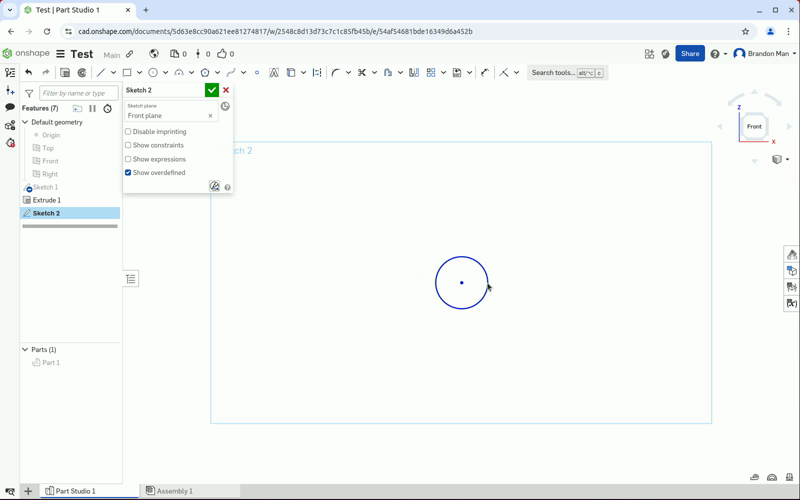
mouse_move(456, 291)
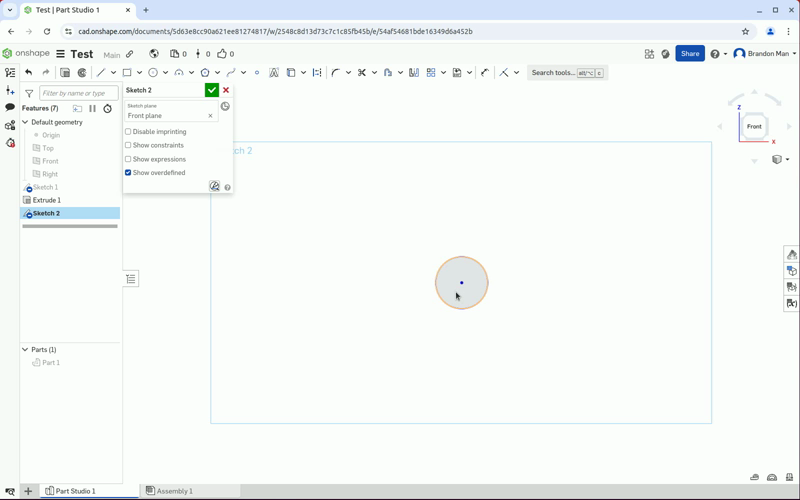
click(456, 291)
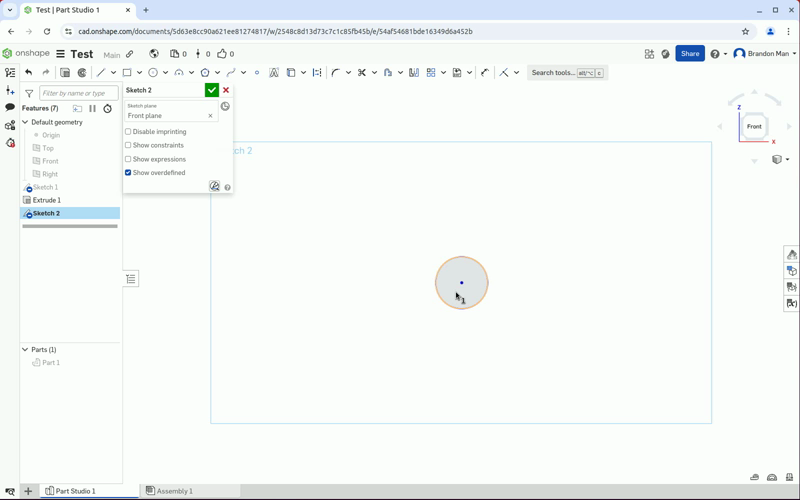
mouse_move(73, 352)
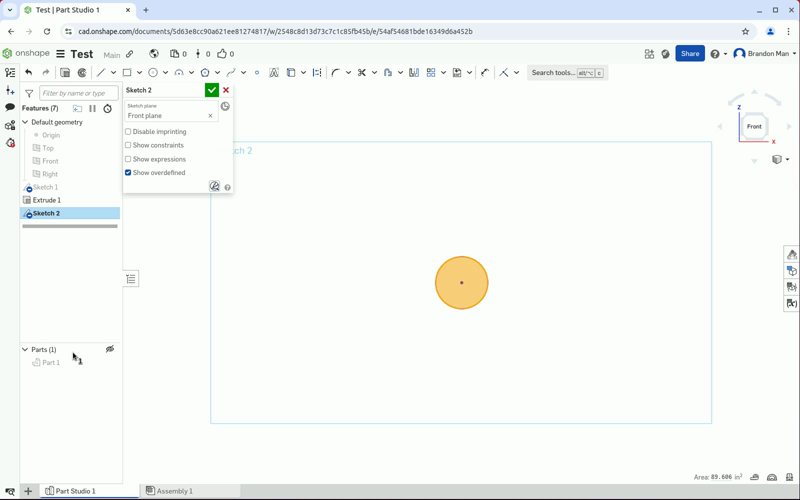
key(shift+y)
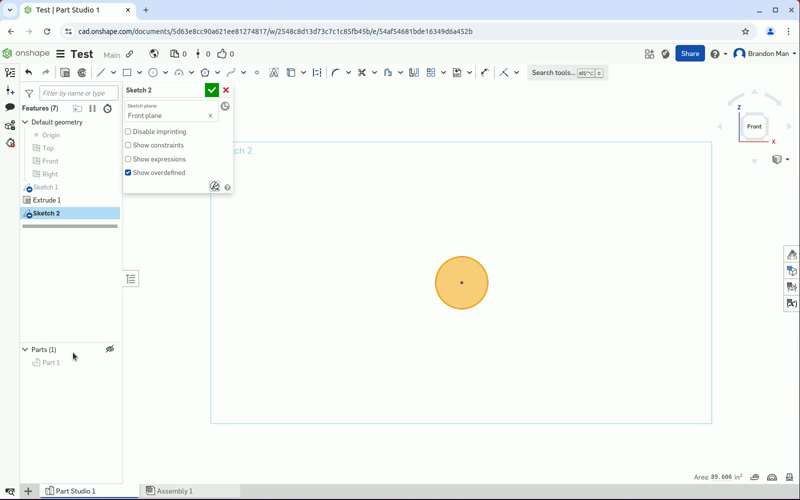
key(shift+e)
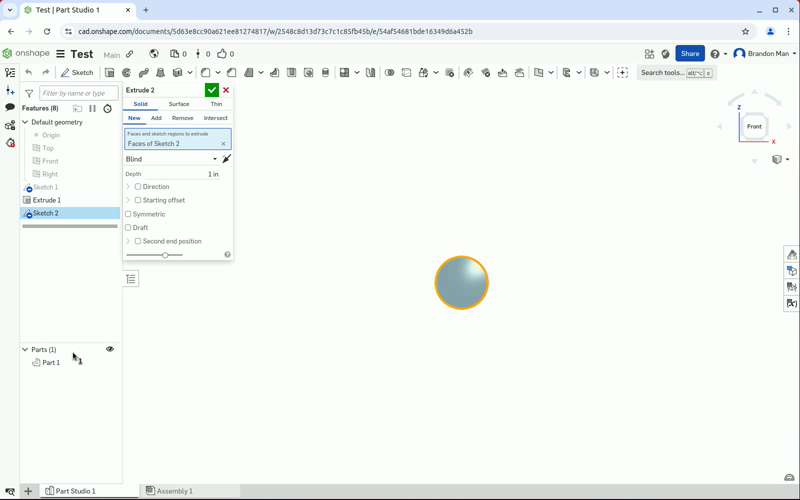
mouse_move(143, 106)
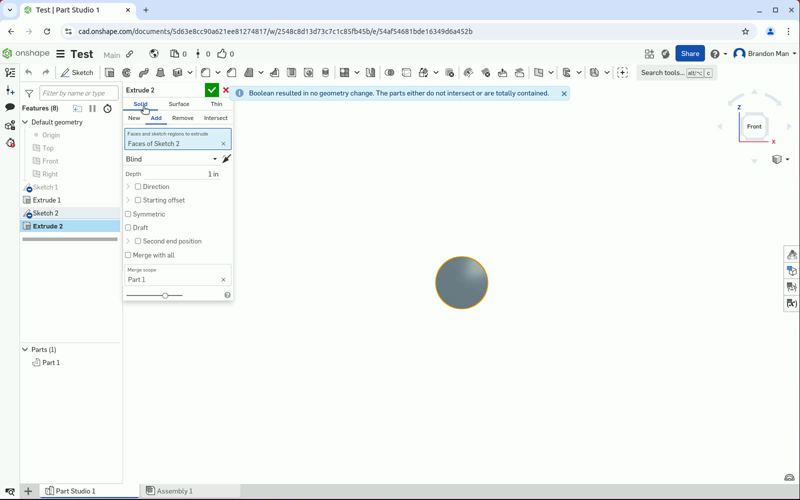
click(143, 106)
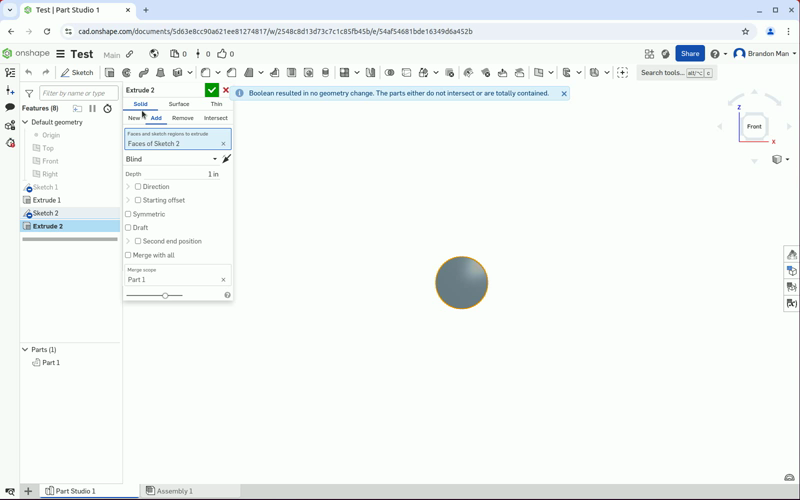
mouse_move(137, 120)
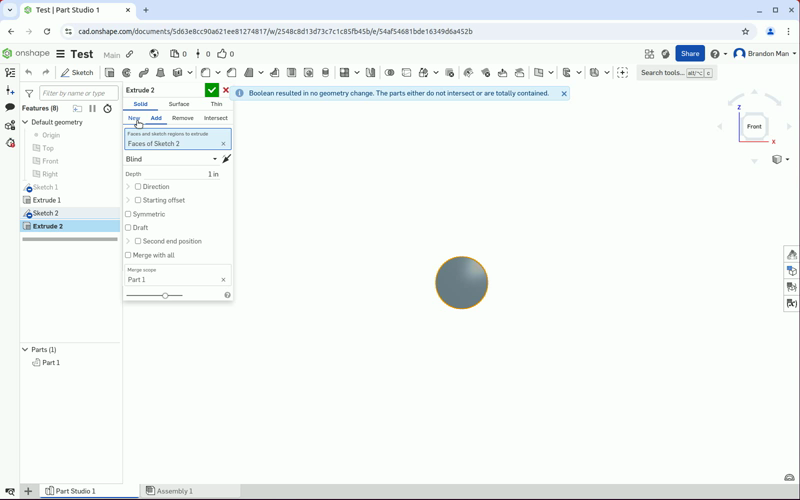
click(137, 120)
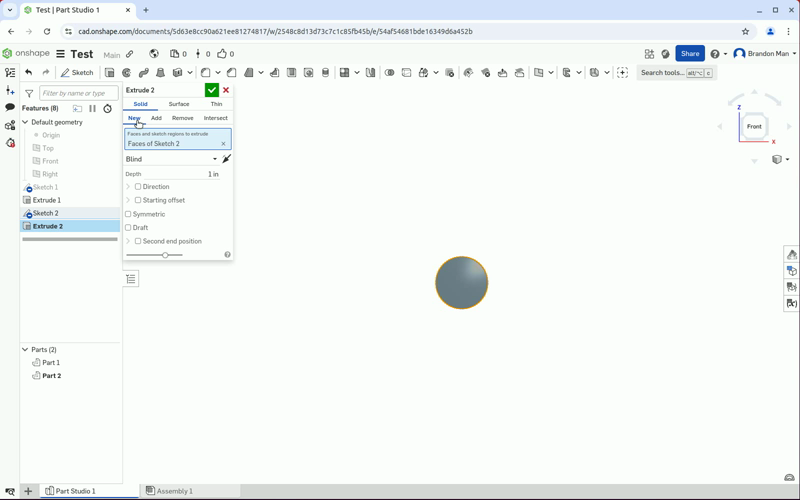
key(tab, 4)
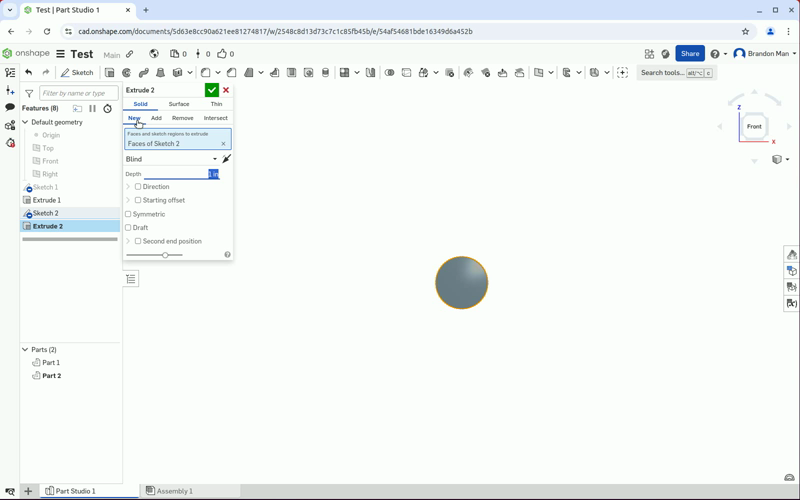
text(20.46)
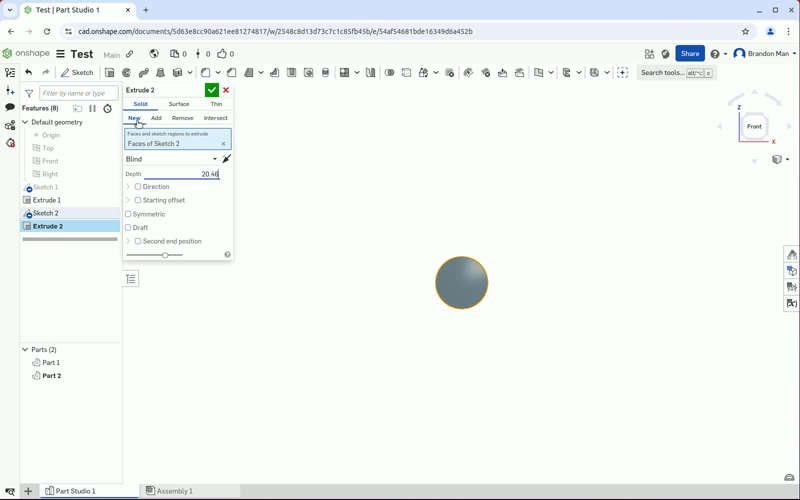
key(enter)
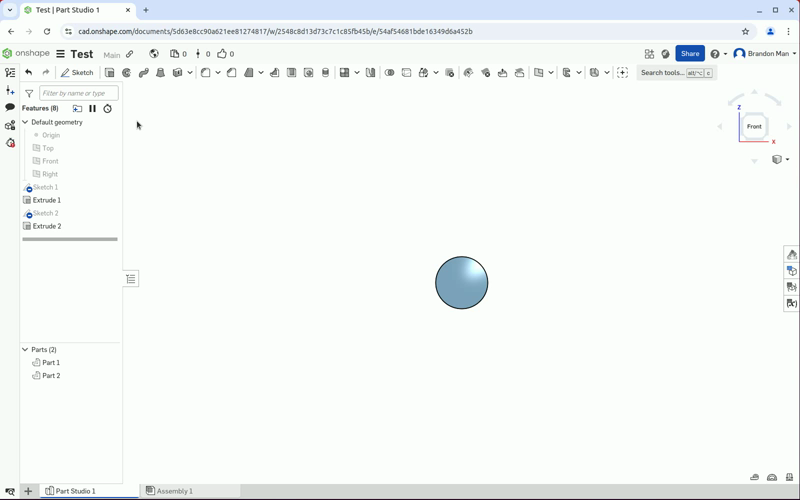
key(shift+h)
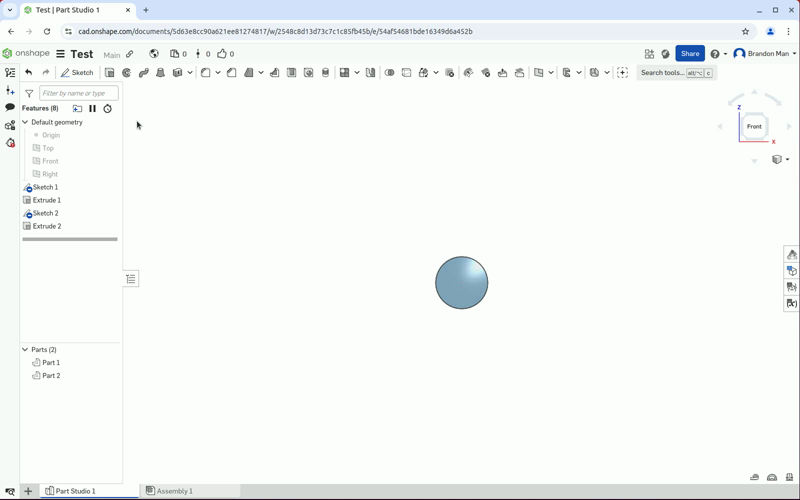
key(shift+h)
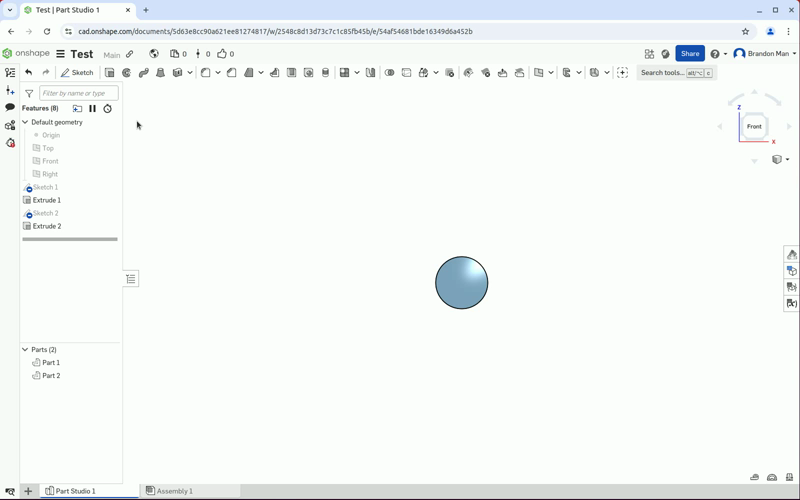
mouse_move(73, 189)
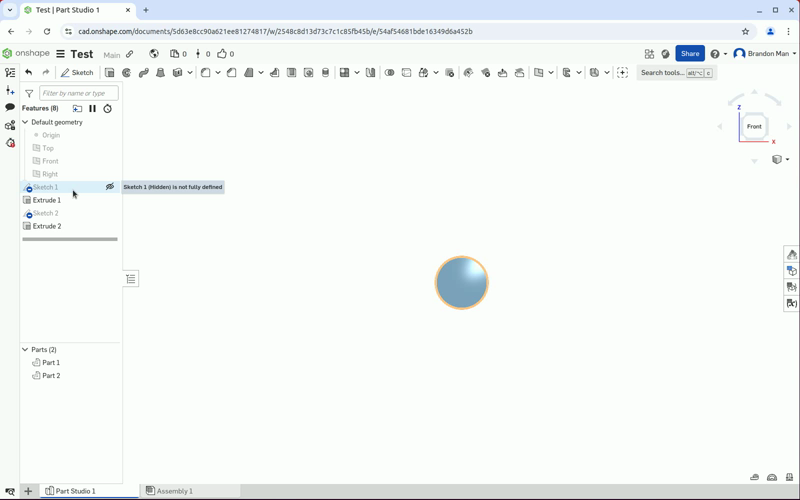
click(73, 189)
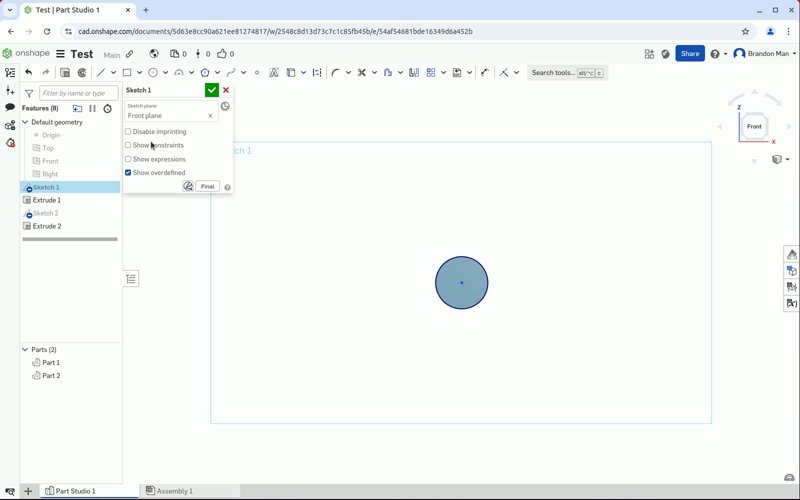
mouse_move(229, 92)
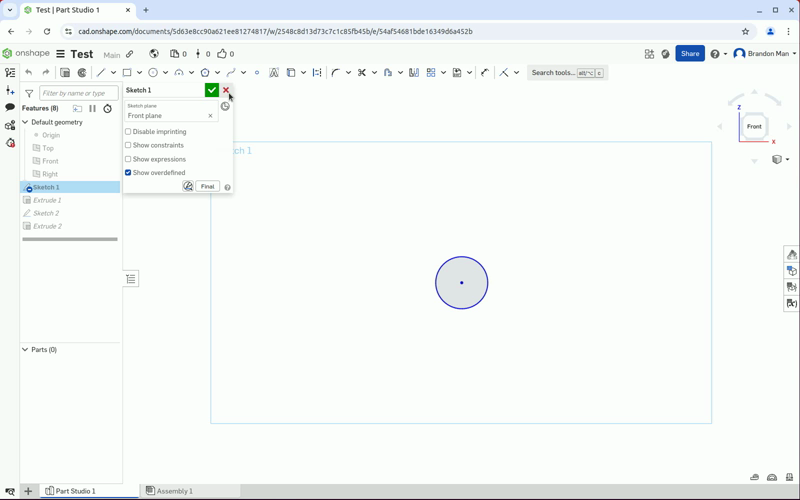
click(229, 92)
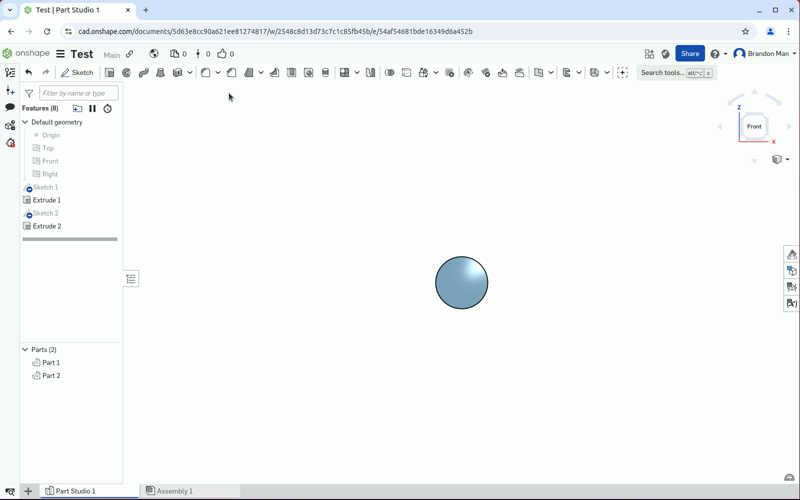
mouse_move(541, 75)
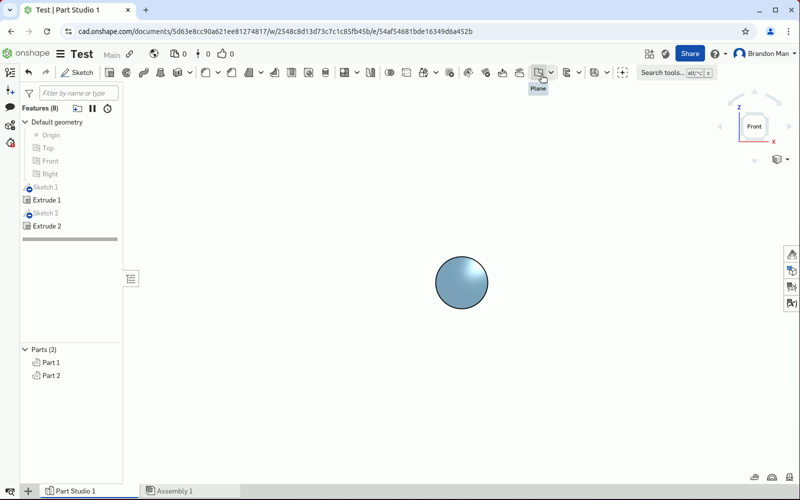
click(541, 75)
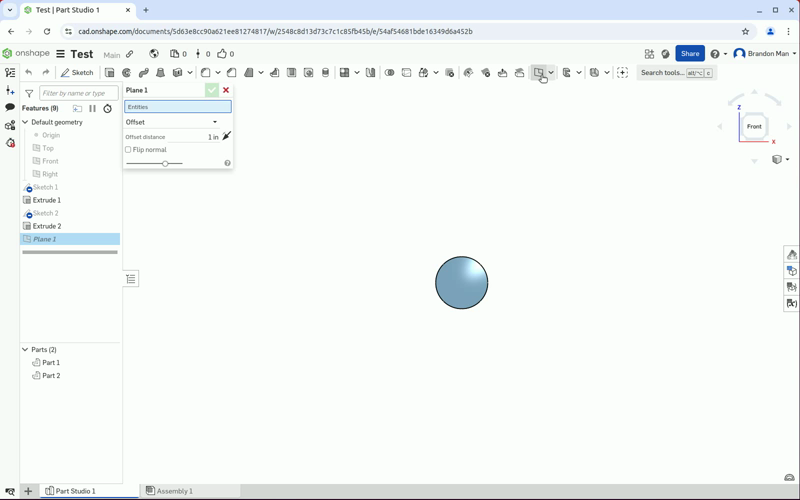
mouse_move(73, 163)
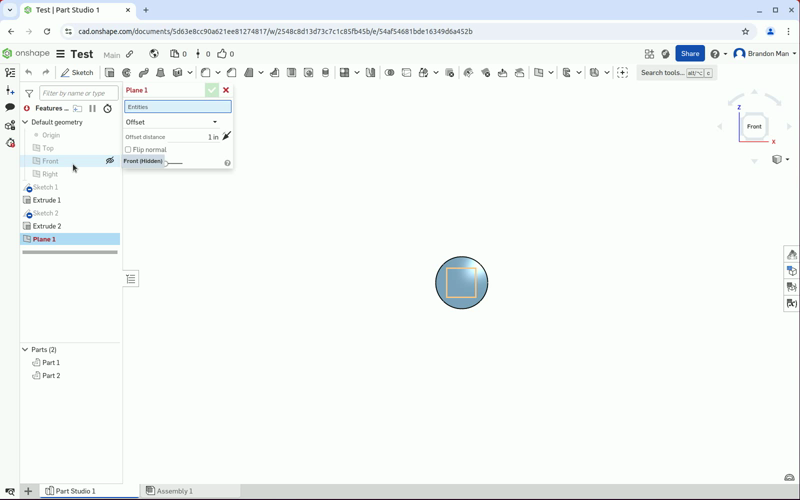
click(73, 163)
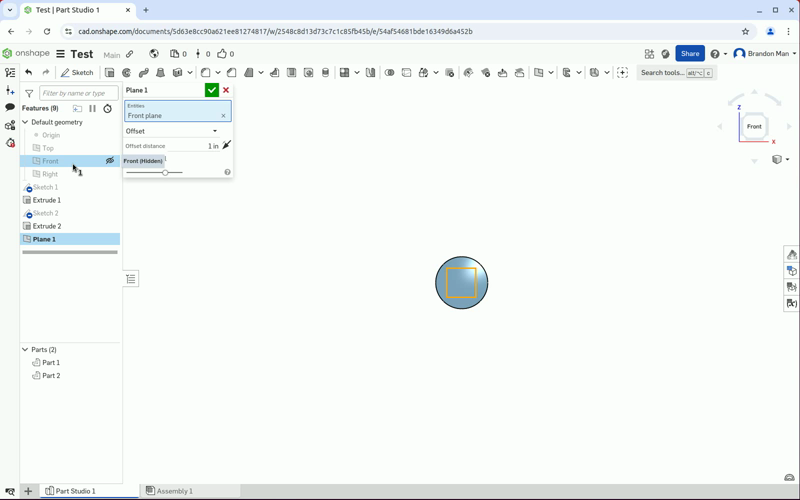
key(tab, 2)
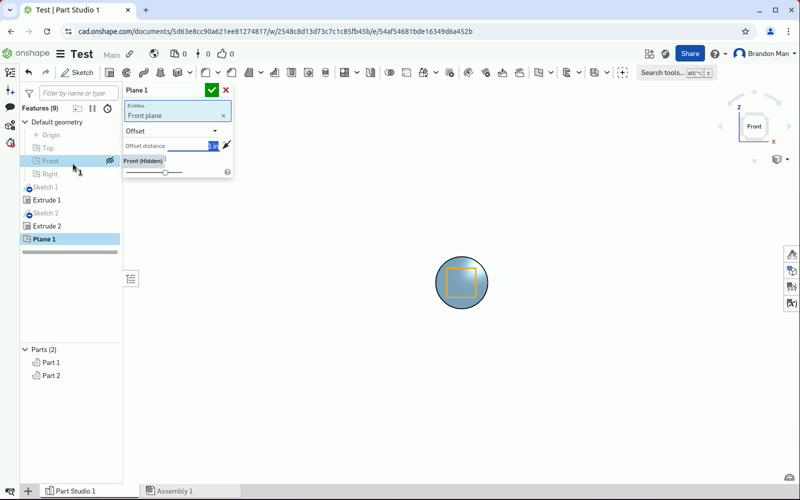
text(20.459)
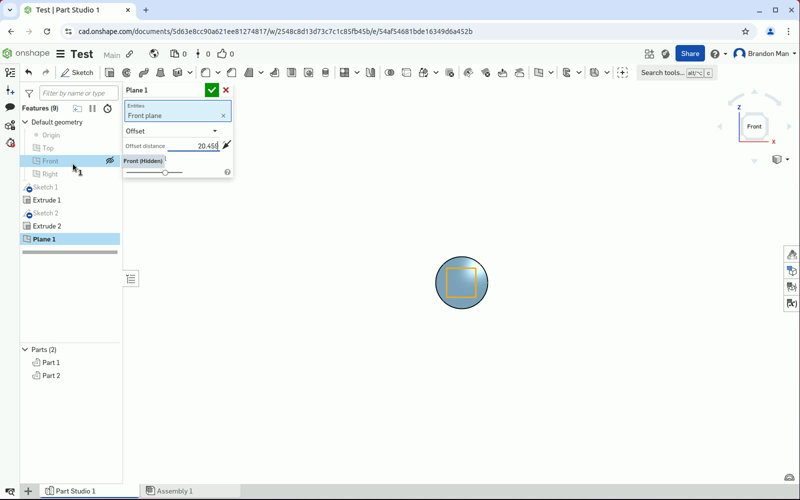
key(enter, 2)
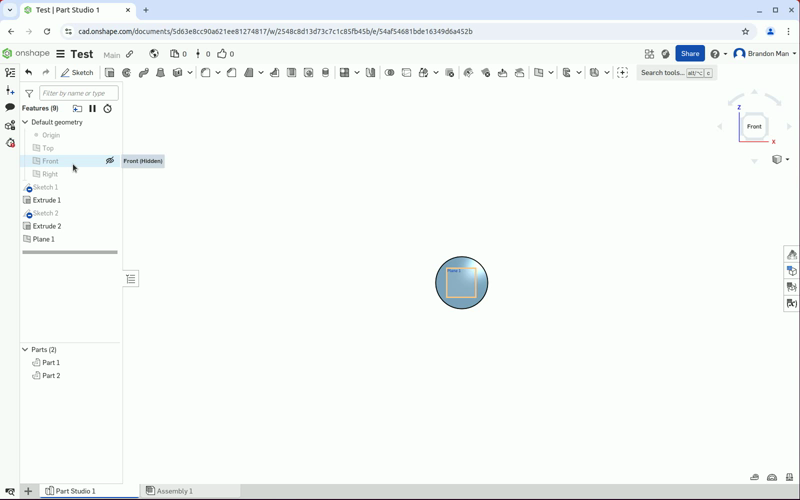
key(shift+s)
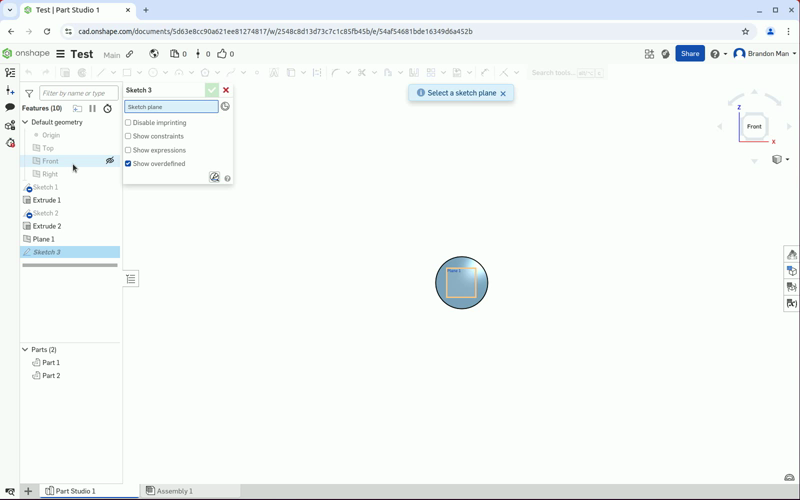
mouse_move(73, 241)
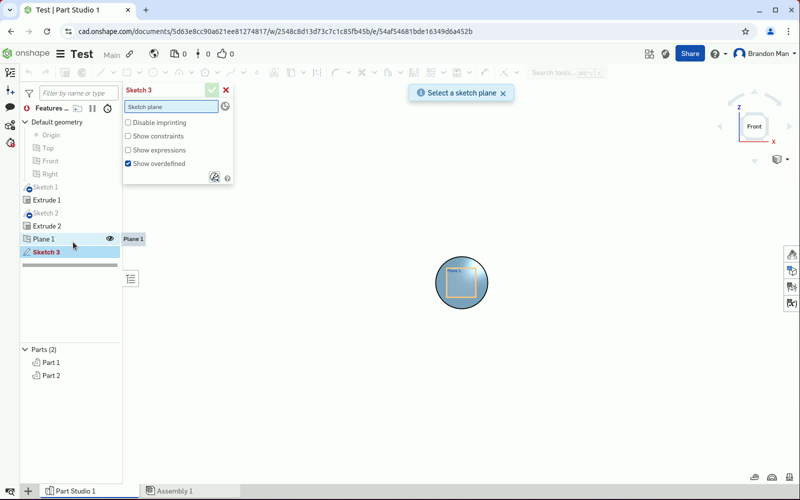
click(73, 241)
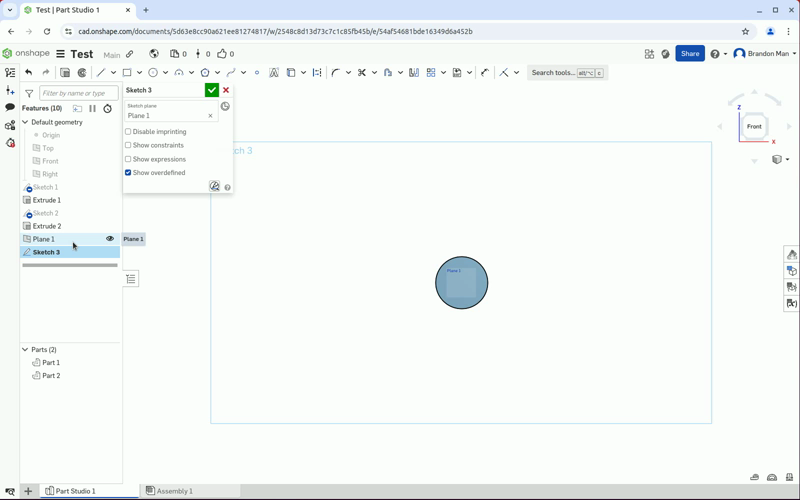
mouse_move(73, 352)
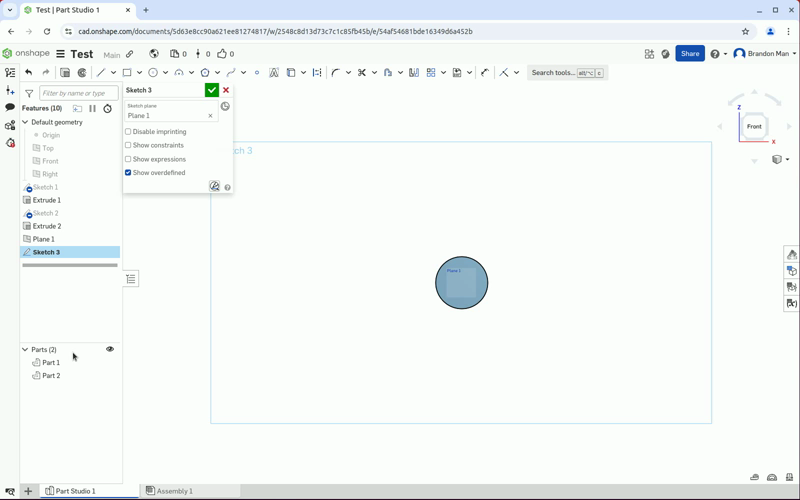
key(y)
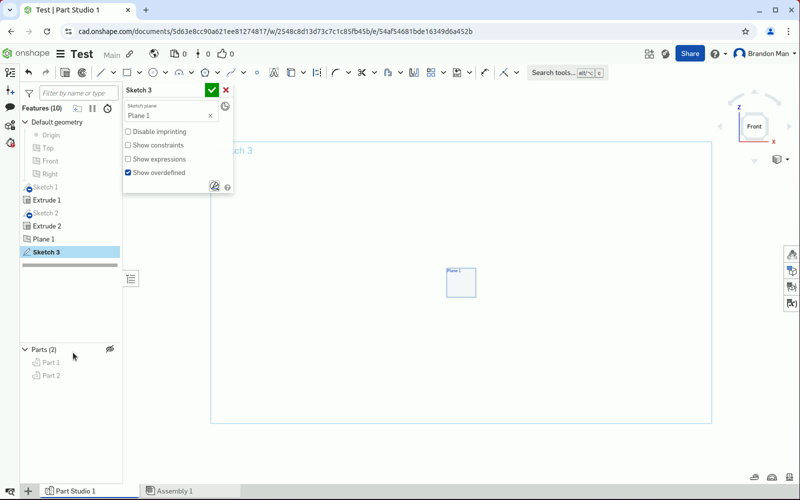
key(c)
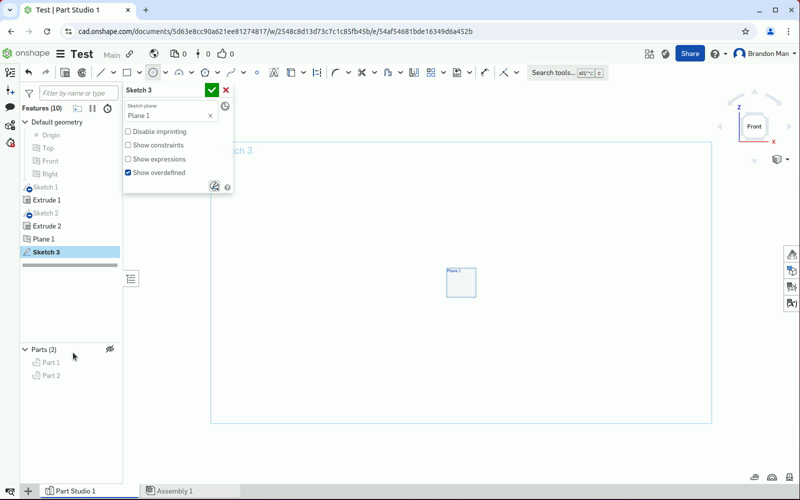
key_down(shift)
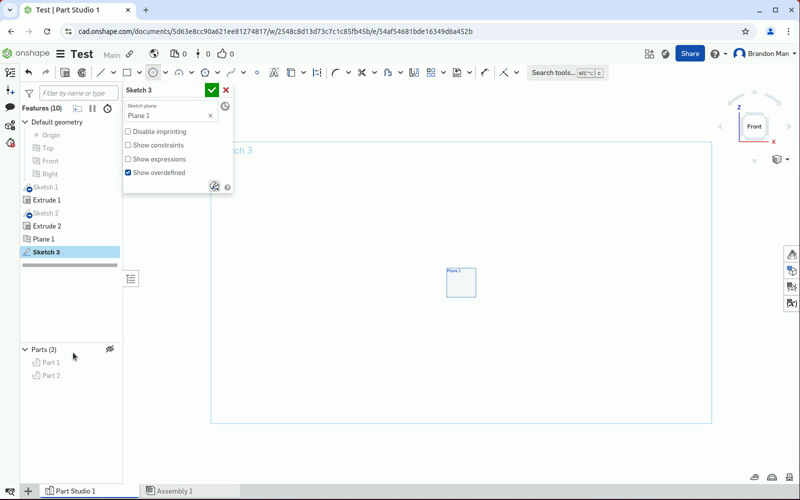
mouse_move(460, 282)
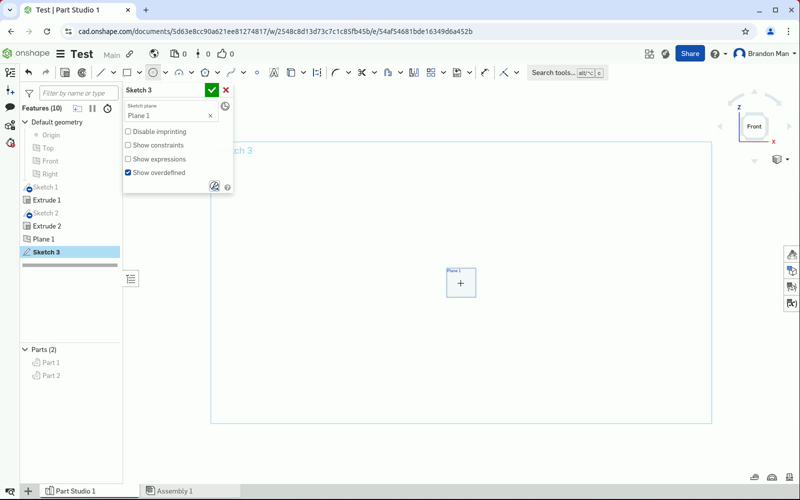
click(460, 282)
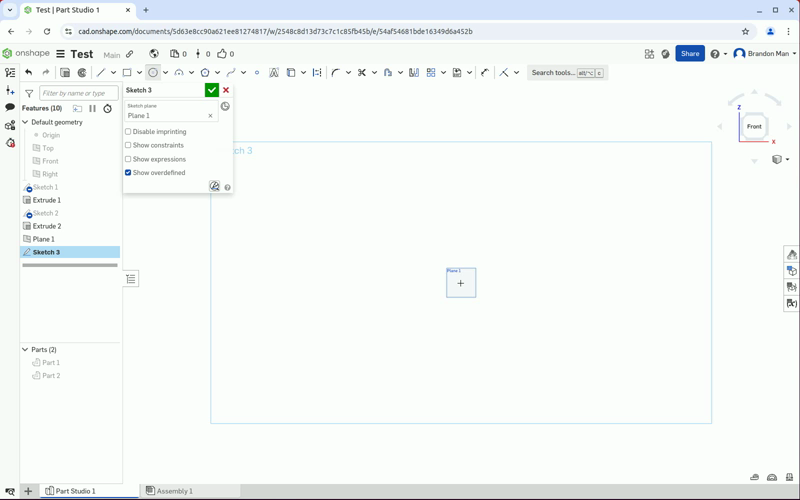
key_up(shift)
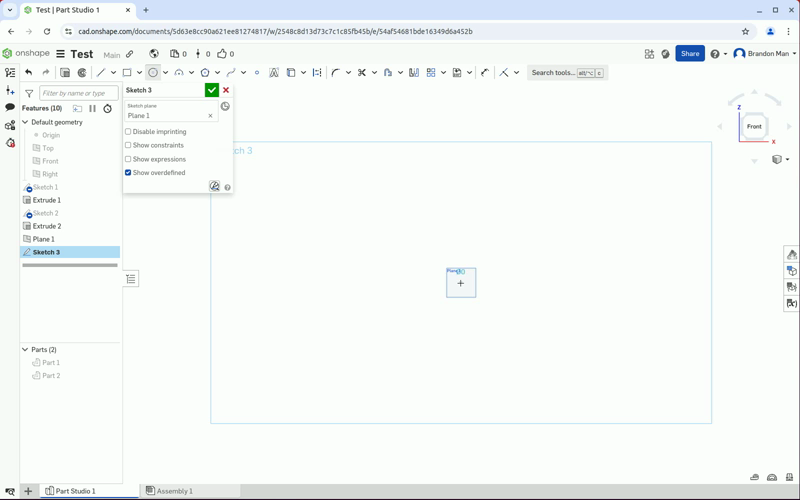
mouse_move(482, 282)
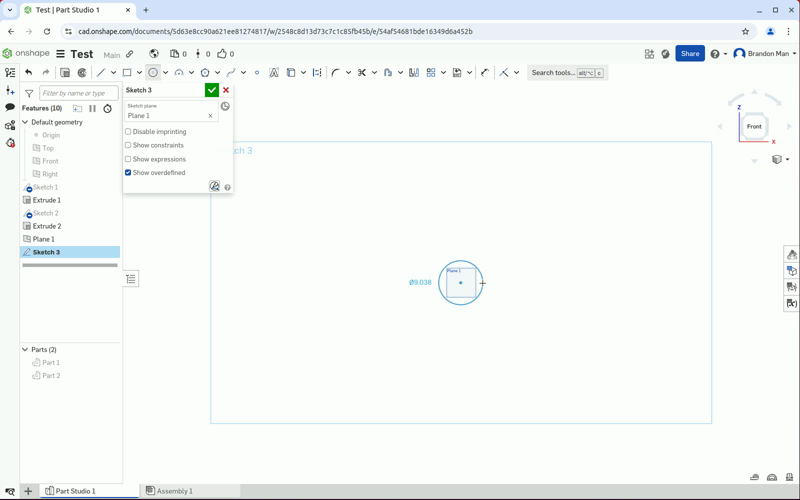
click(482, 282)
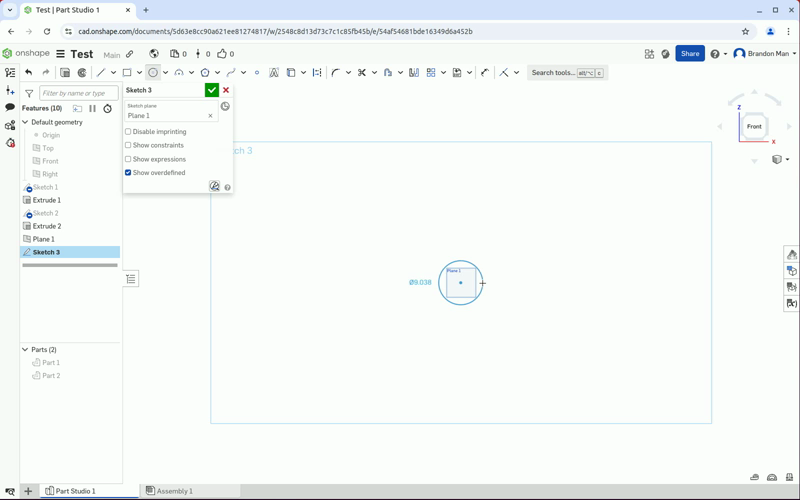
key(esc)
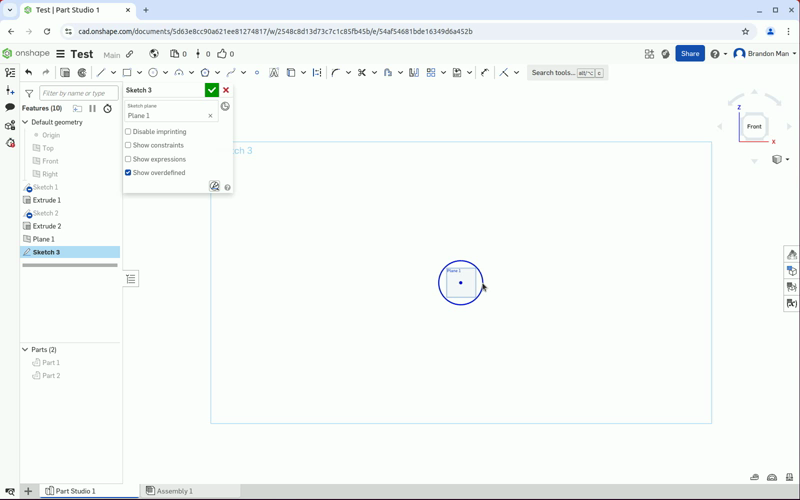
mouse_move(461, 302)
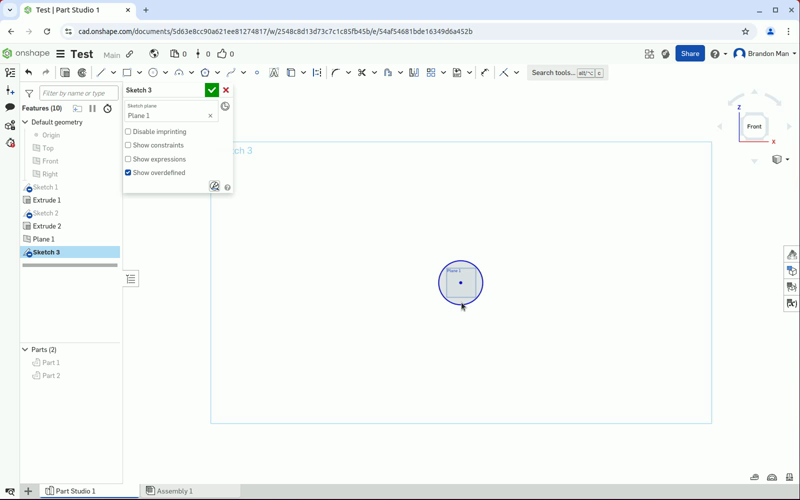
scroll(6)
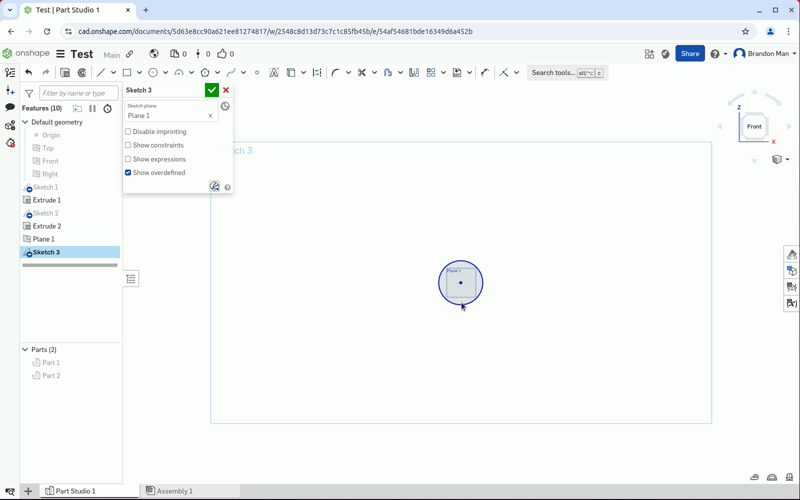
scroll(6)
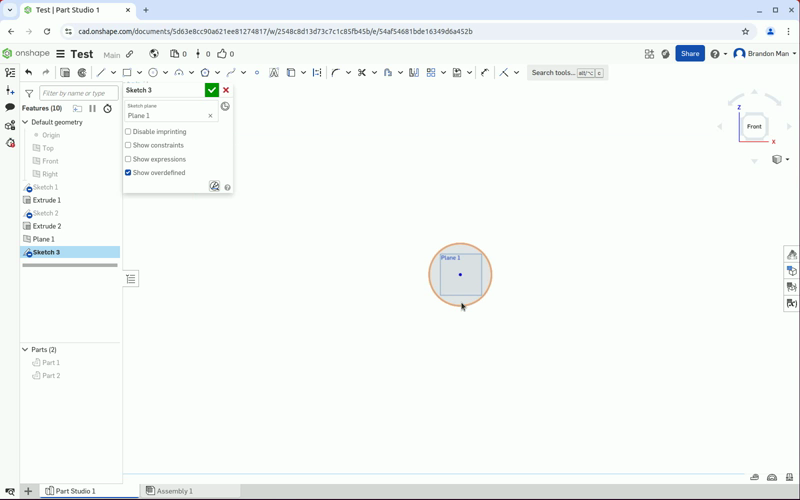
scroll(6)
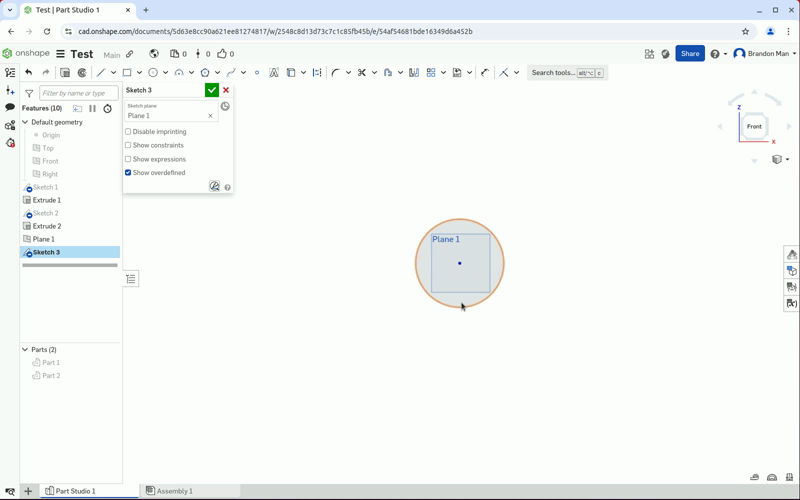
scroll(6)
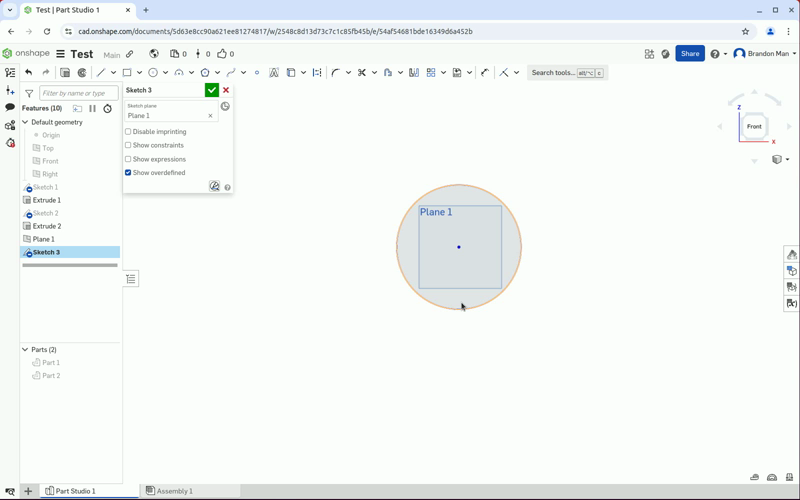
scroll(6)
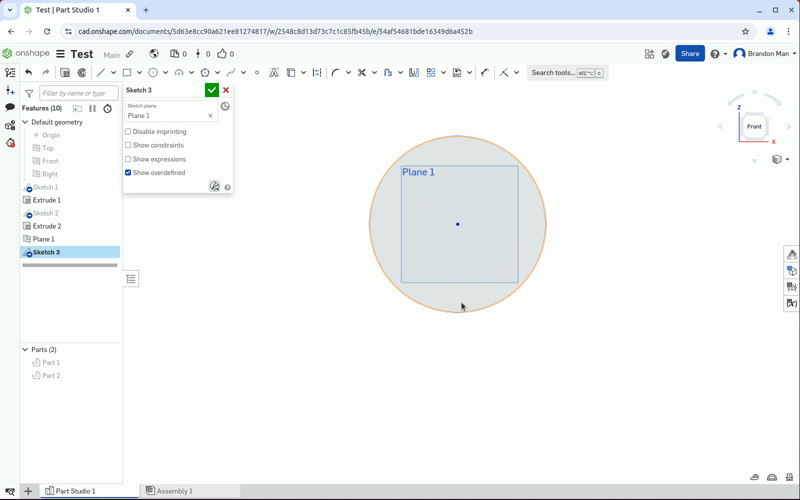
scroll(6)
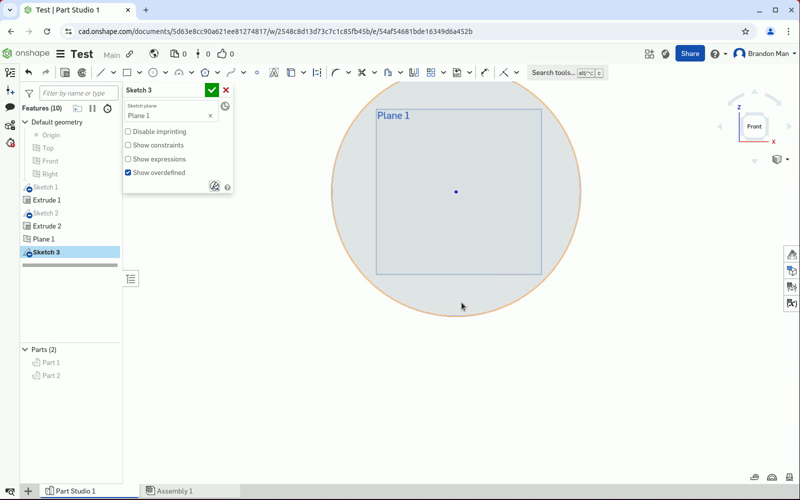
scroll(6)
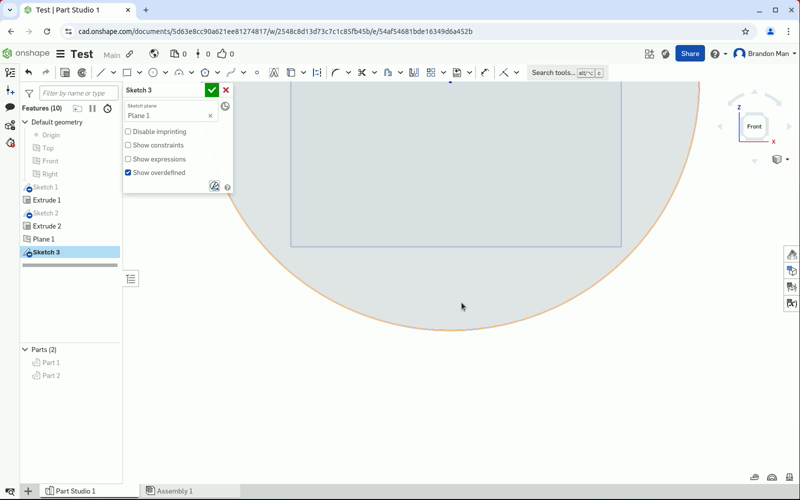
click(461, 302)
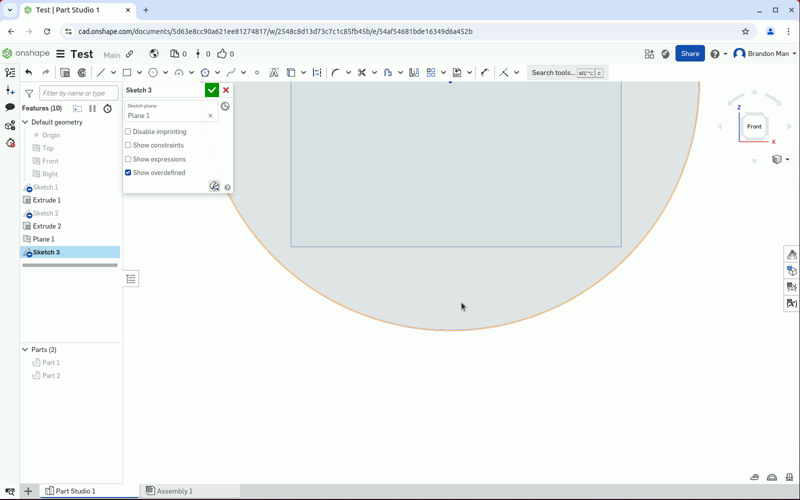
scroll(-6)
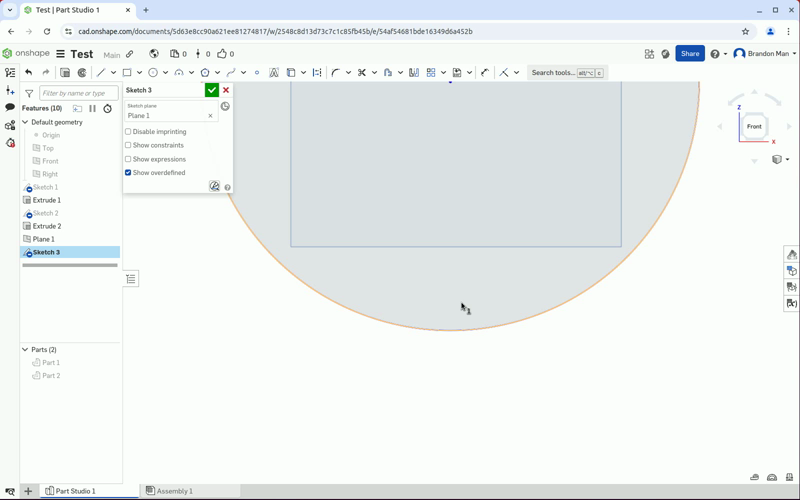
scroll(-6)
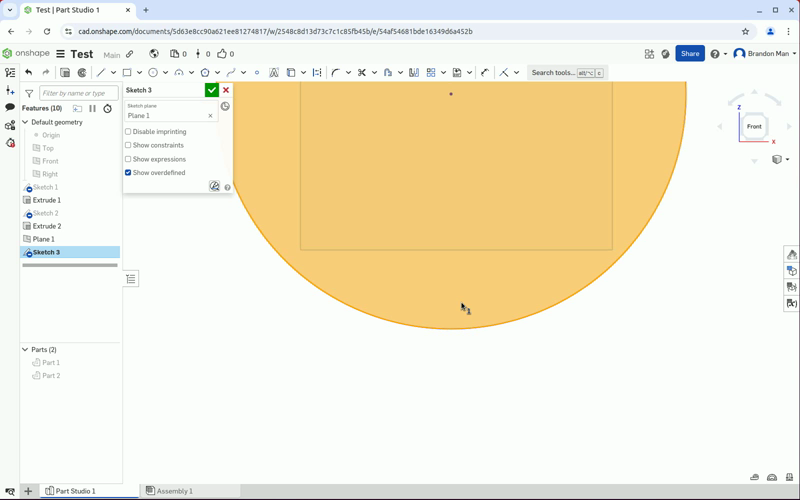
scroll(-6)
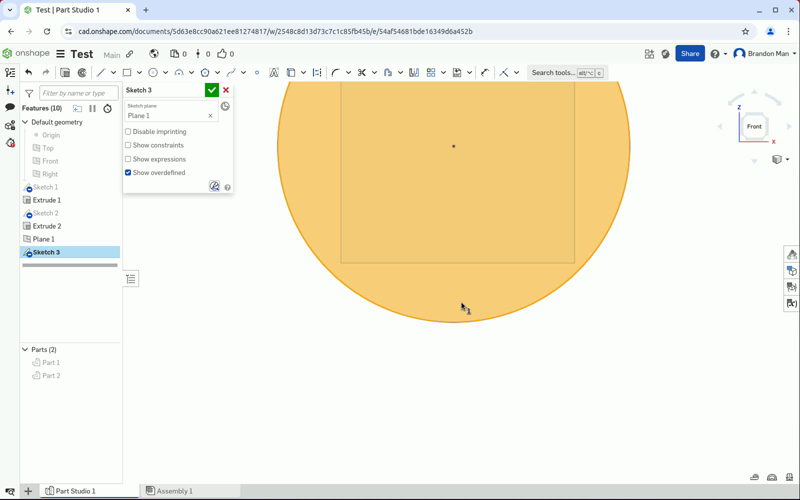
scroll(-6)
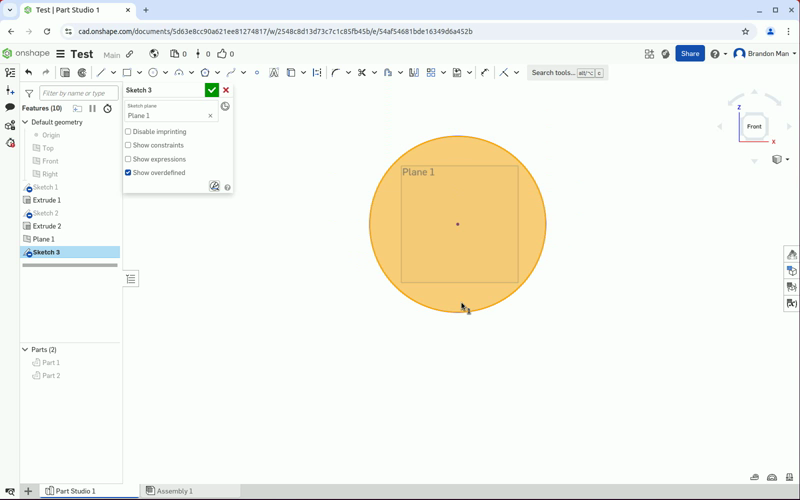
scroll(-6)
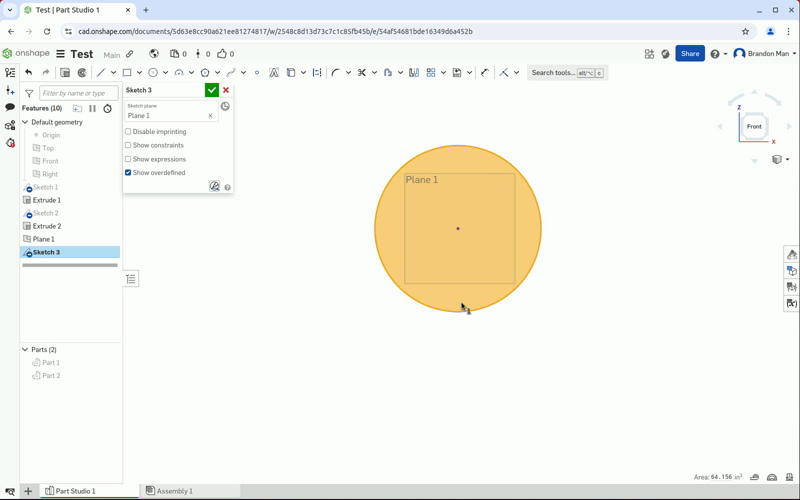
scroll(-6)
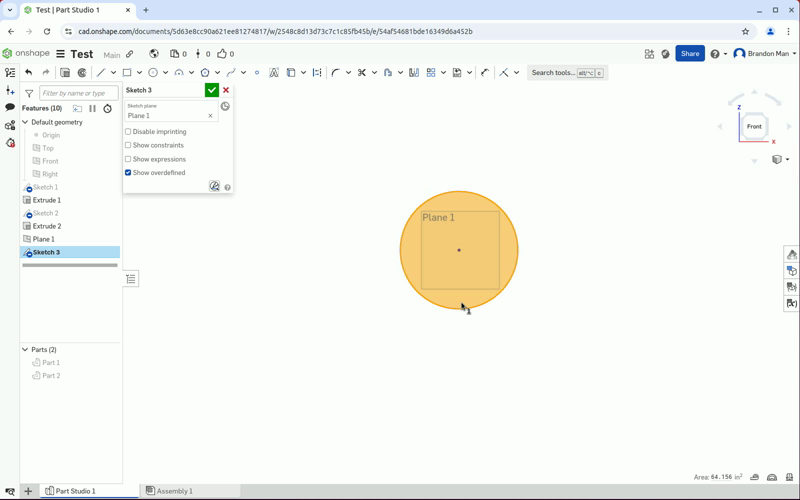
scroll(-6)
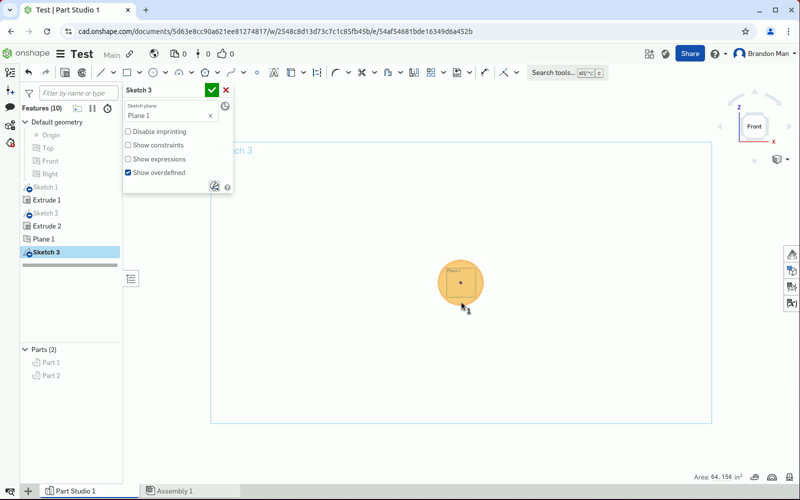
mouse_move(73, 352)
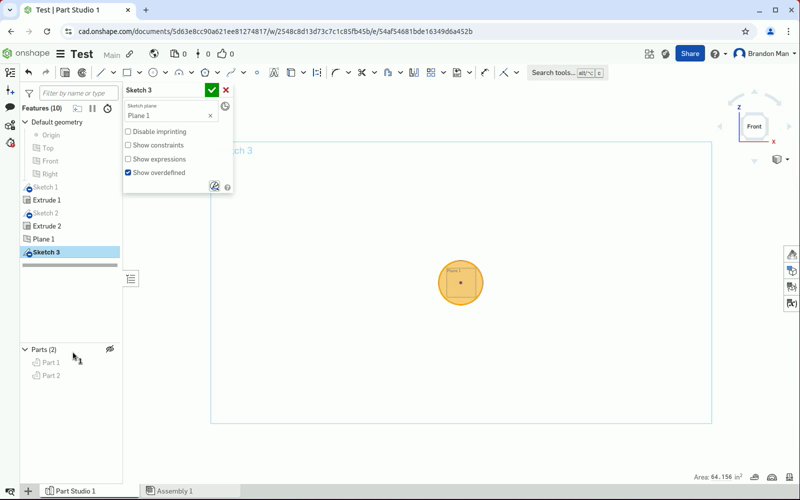
key(shift+y)
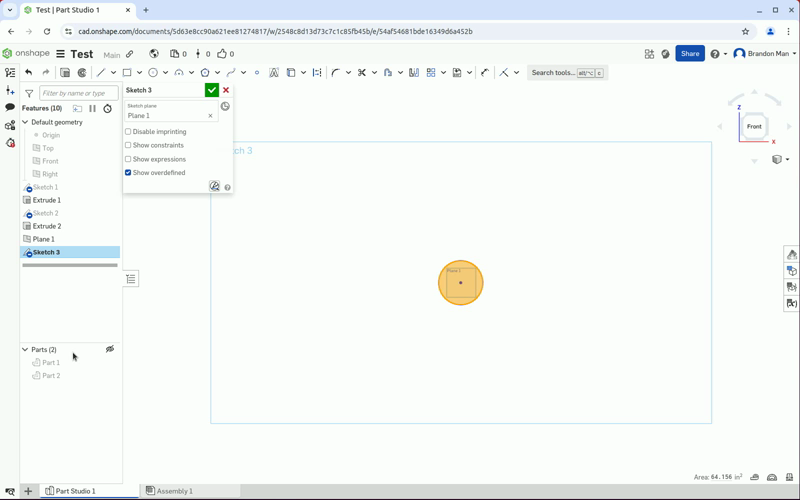
key(shift+e)
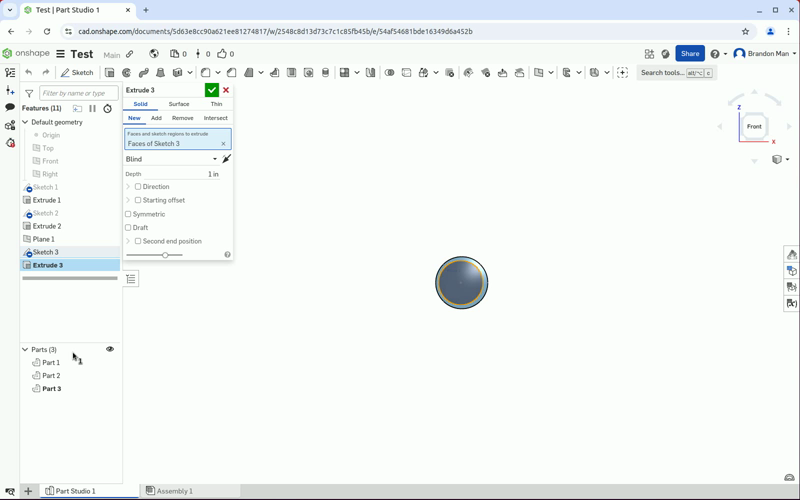
mouse_move(143, 106)
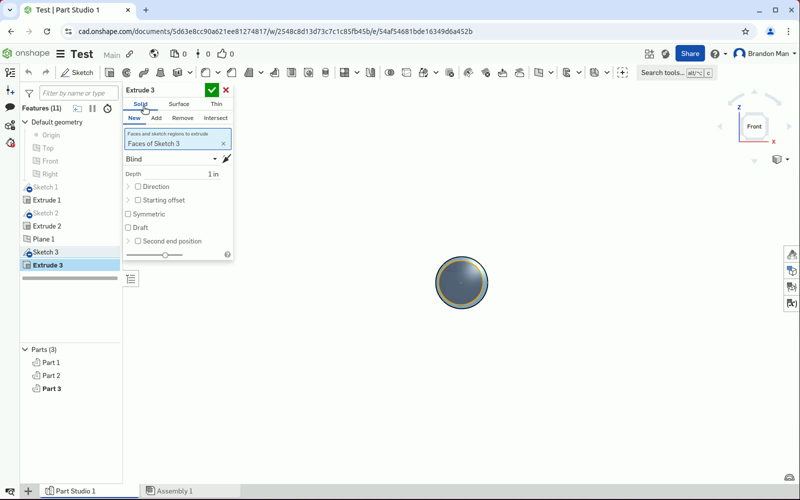
click(143, 106)
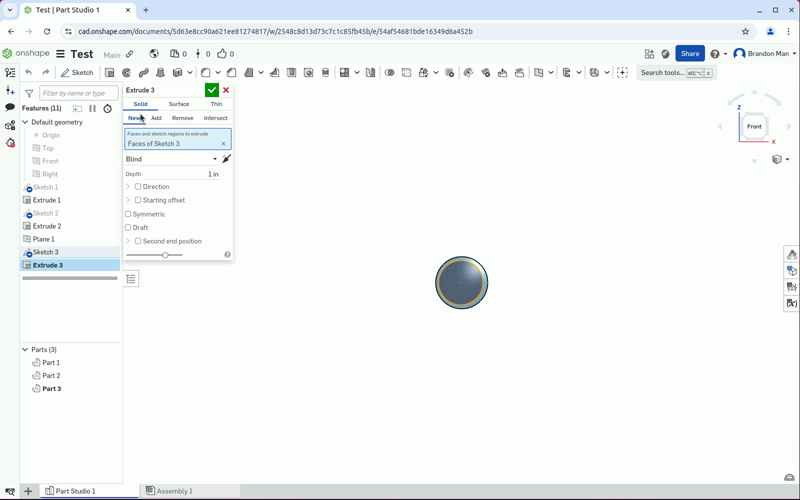
mouse_move(137, 120)
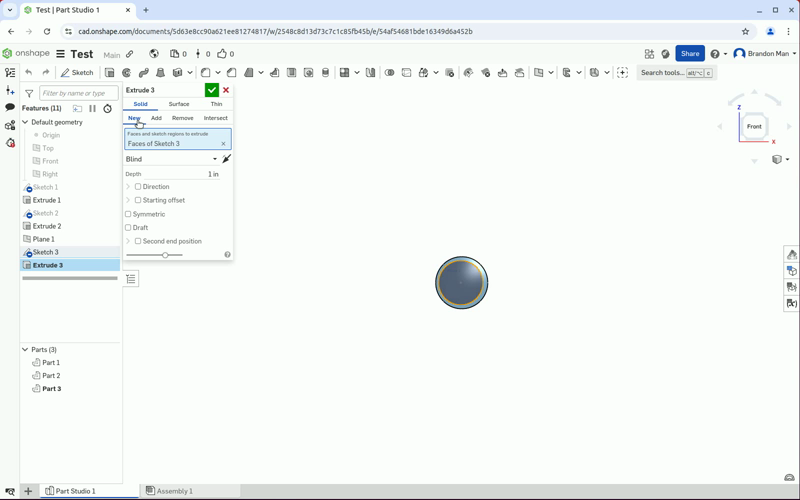
click(137, 120)
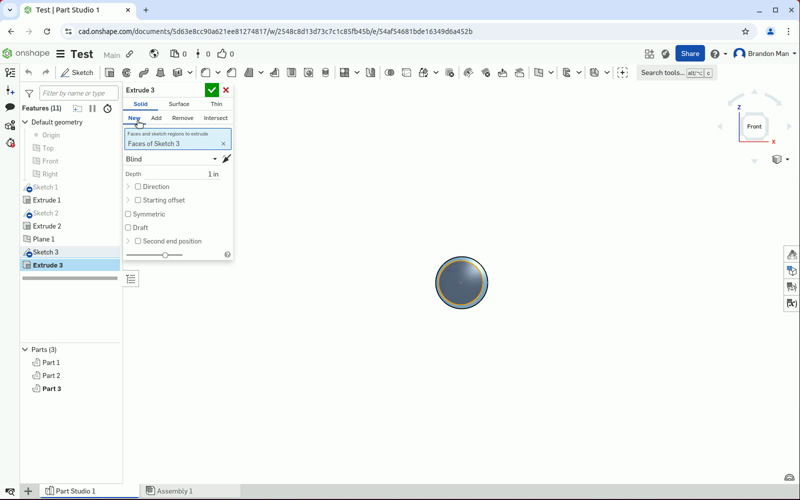
key(tab, 4)
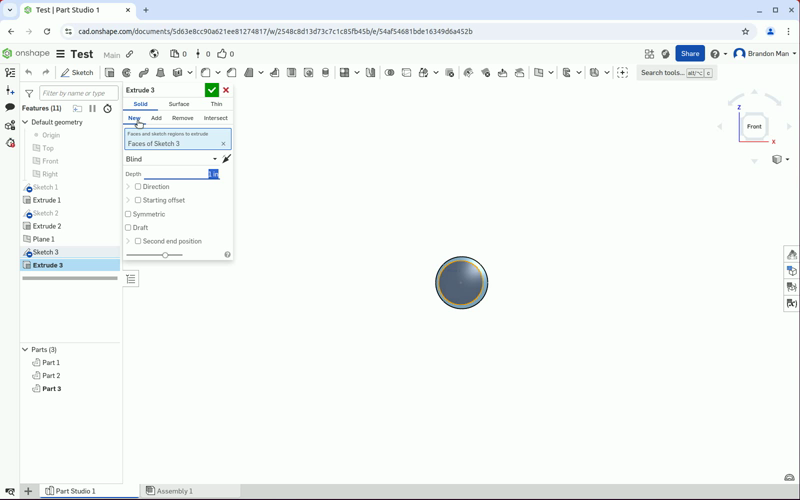
text(1.204)
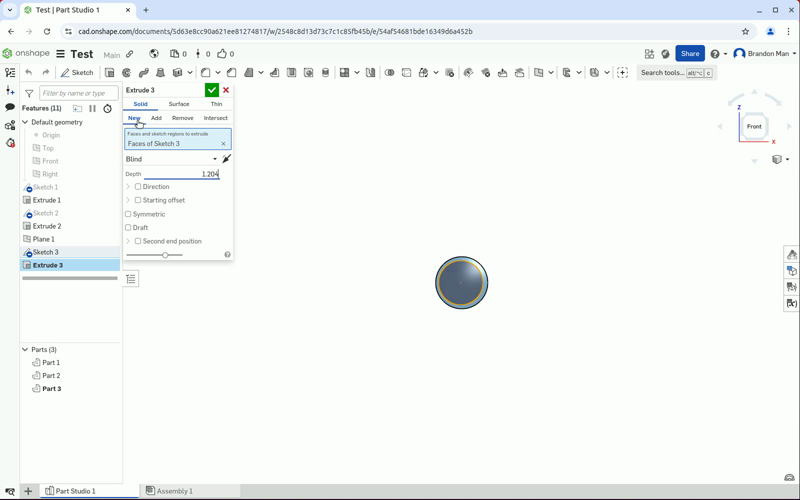
key(enter)
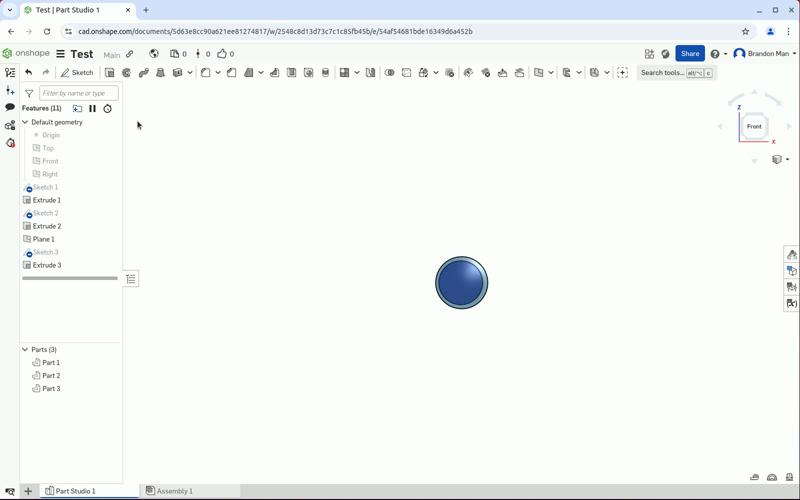
key(shift+h)
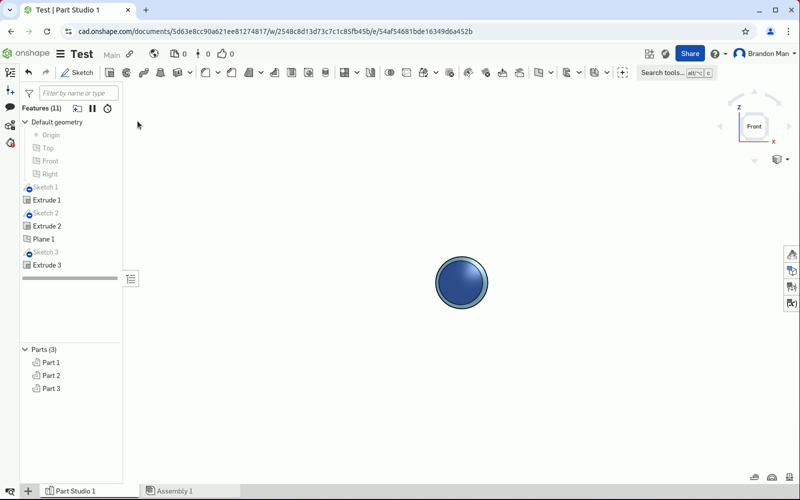
key(shift+h)
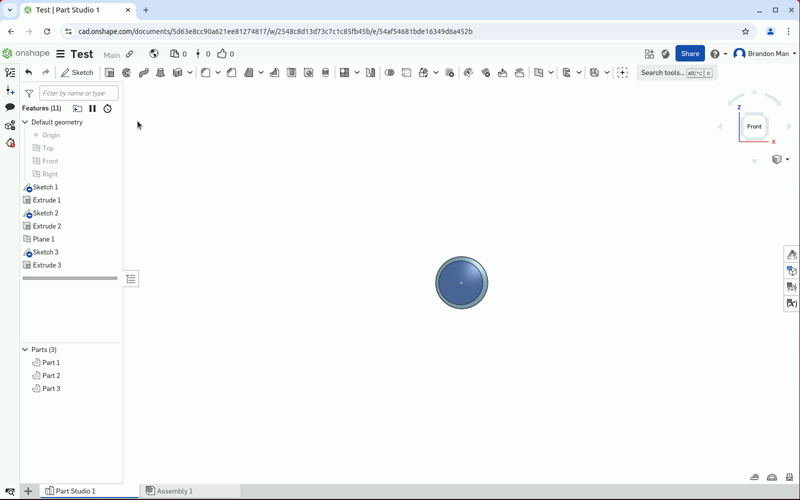
key(shift+7)
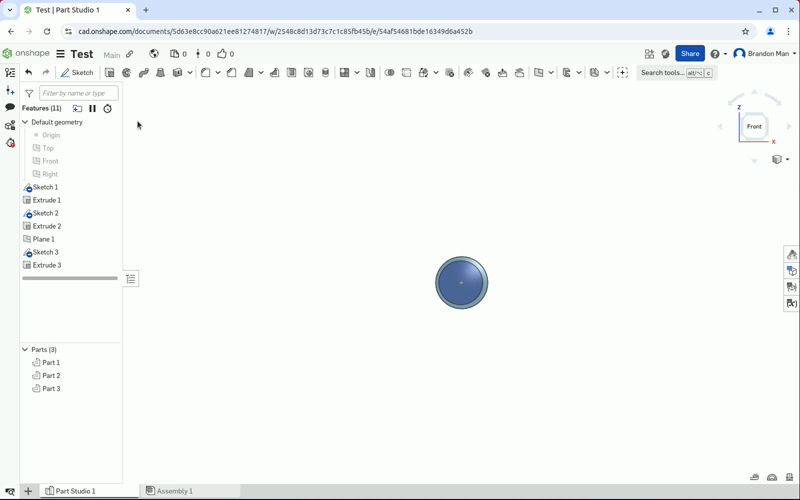
key(left, 2)
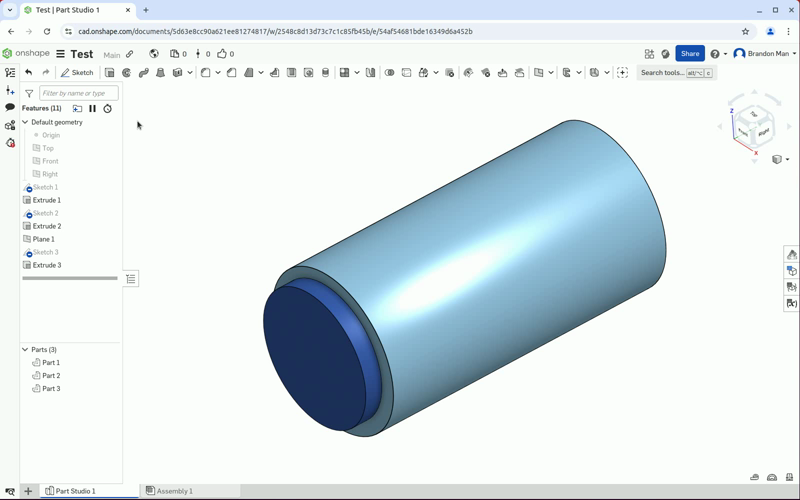
key(down, 2)
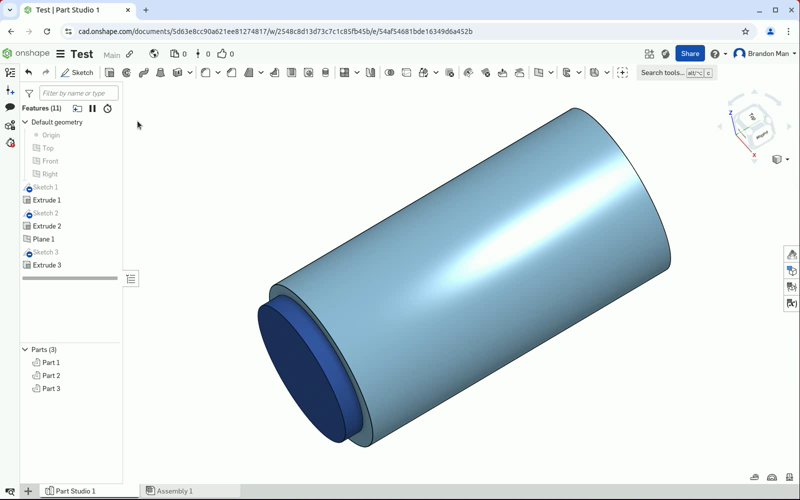
key(up, 2)
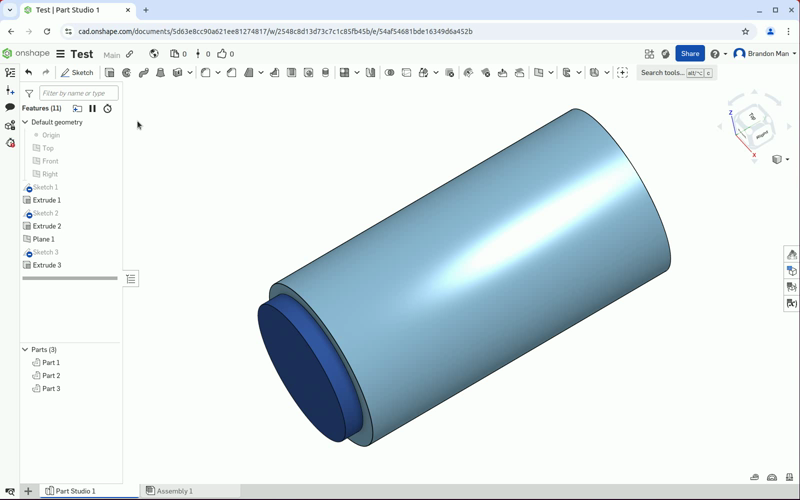
key(right, 2)
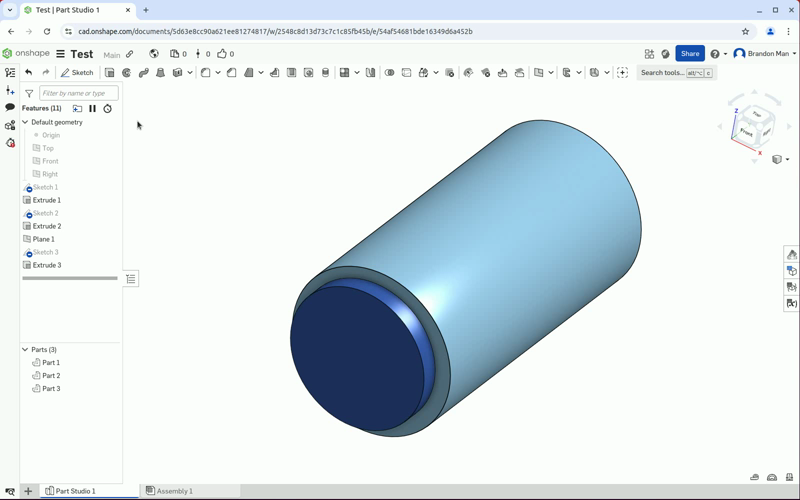
mouse_move(73, 189)
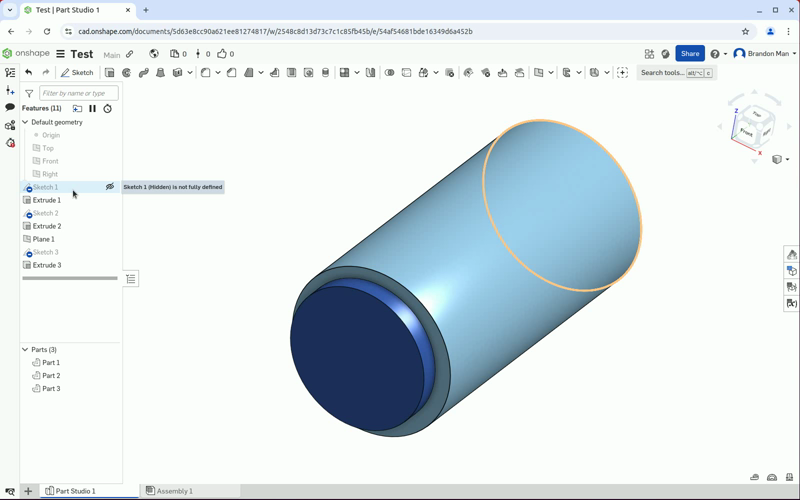
click(73, 189)